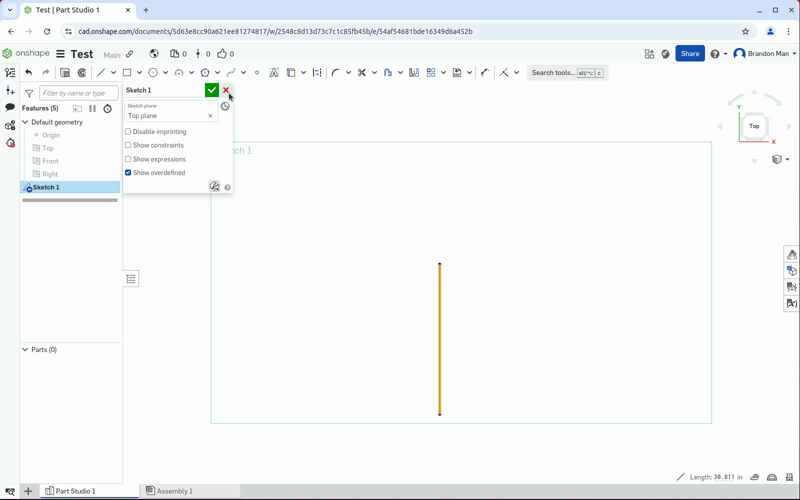
key(shift+h)
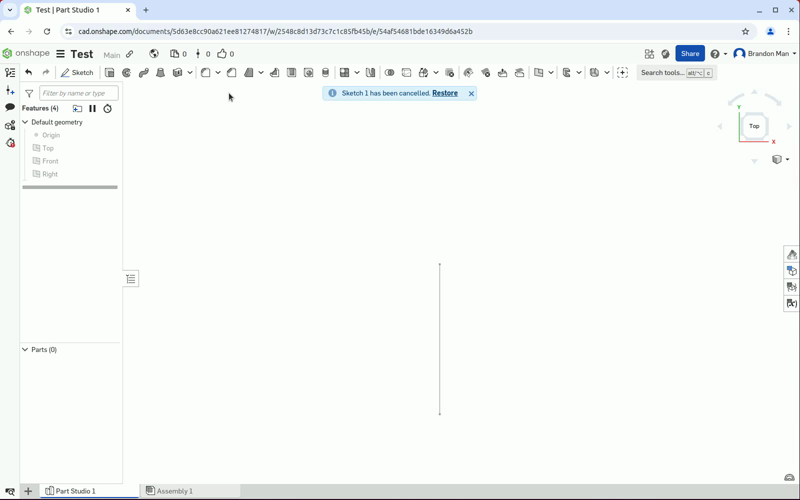
mouse_move(73, 352)
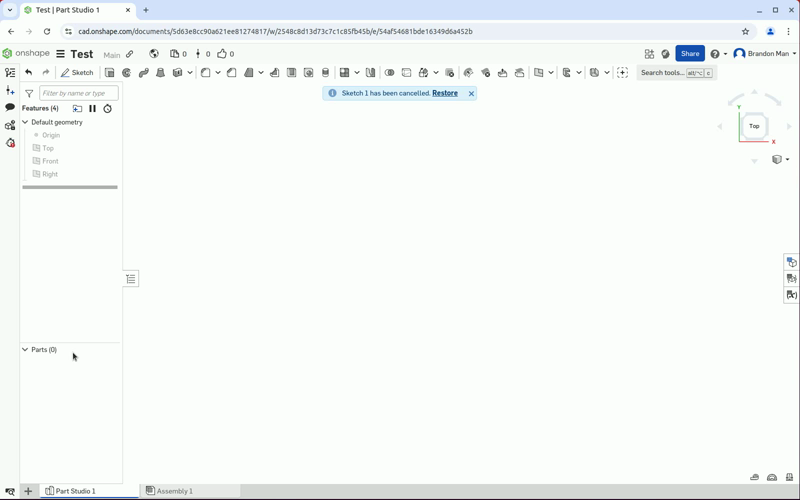
key(y)
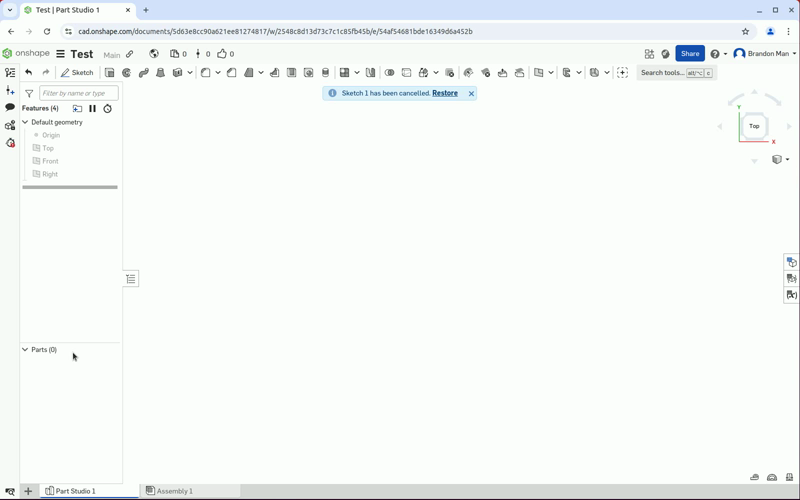
key(shift+p)
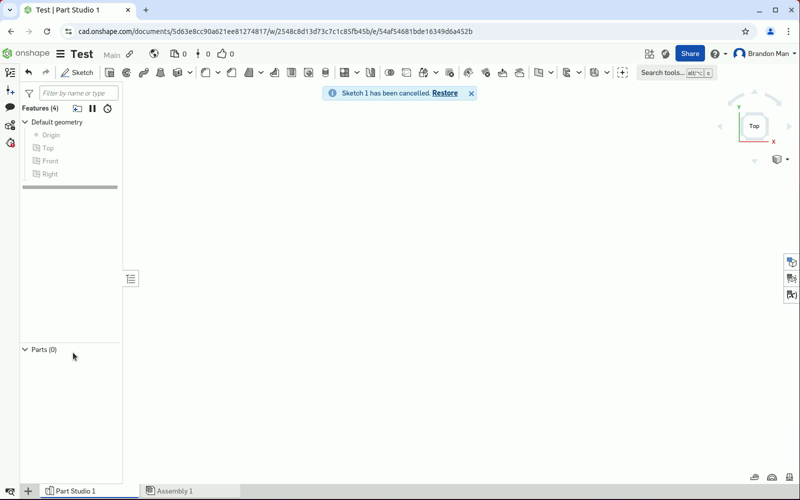
key(space)
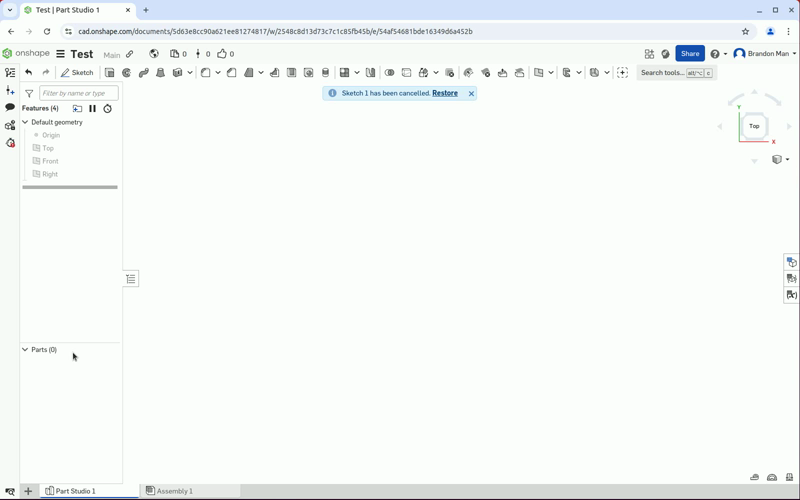
key_down(shift)
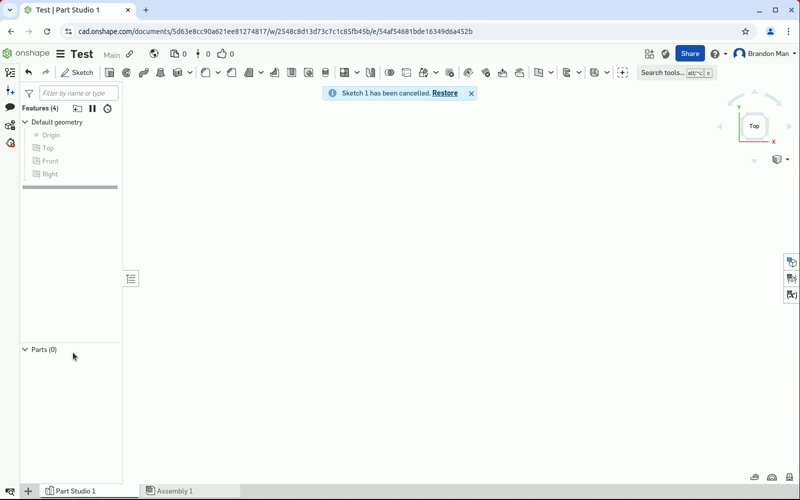
key(up)
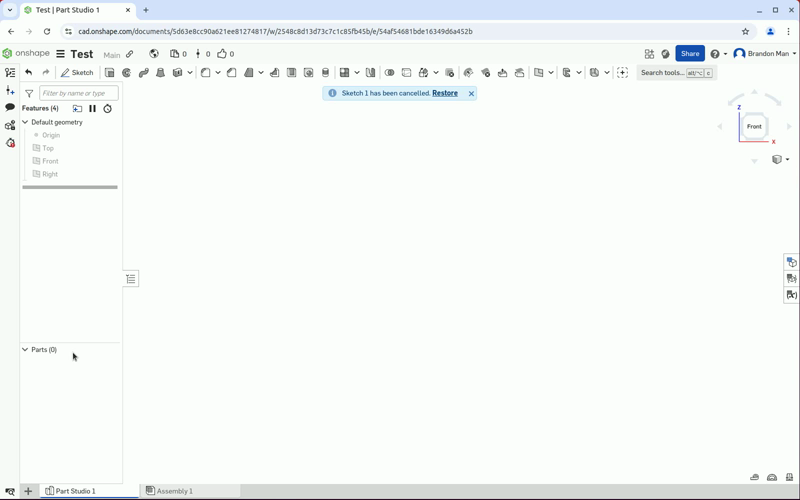
key_up(shift)
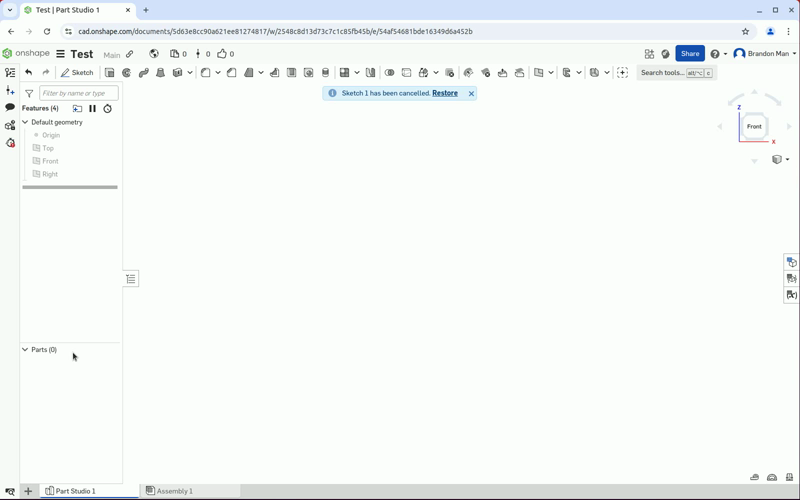
mouse_move(73, 352)
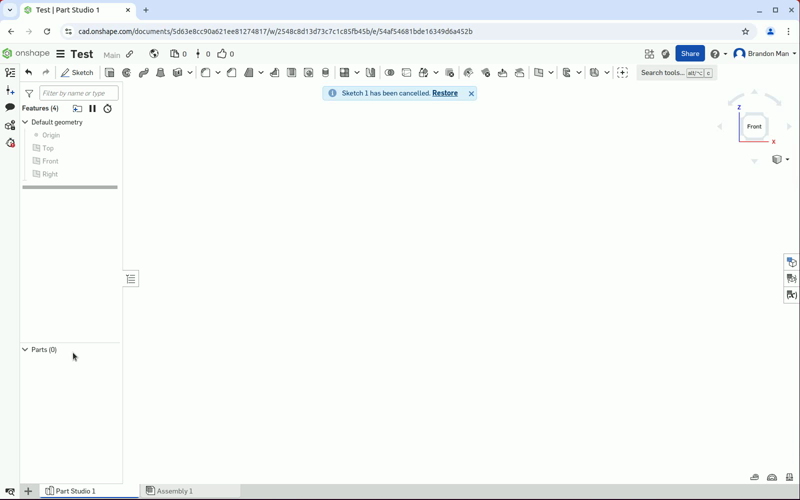
key(shift+y)
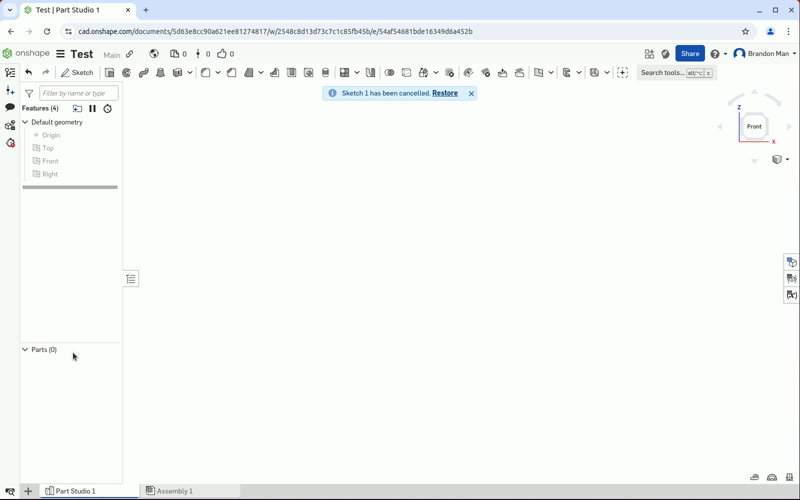
key(shift+s)
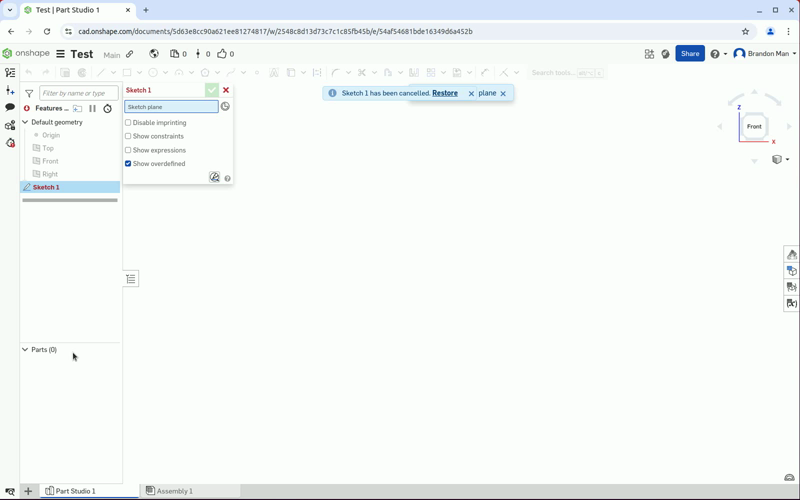
mouse_move(73, 163)
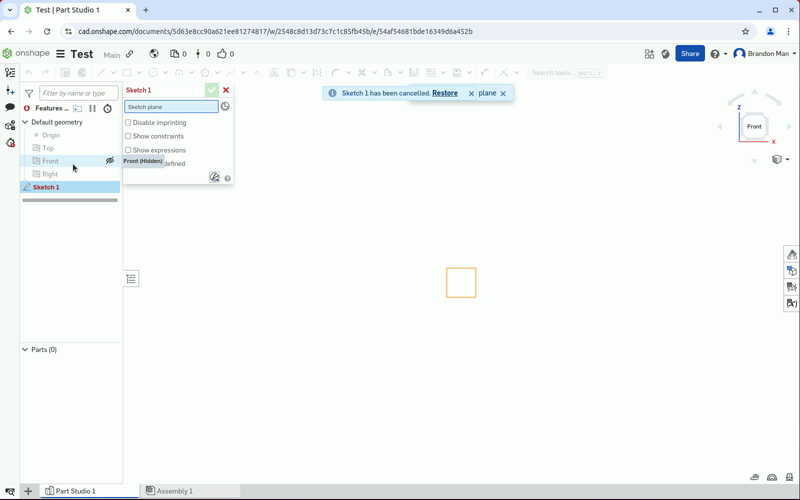
click(73, 163)
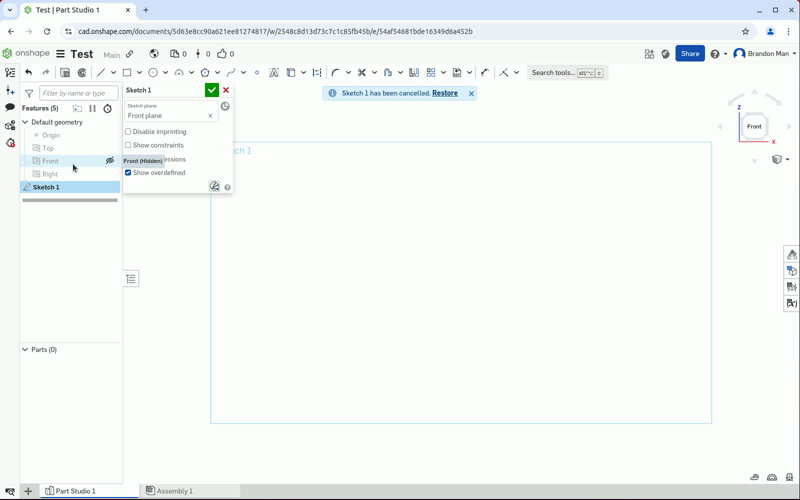
mouse_move(73, 352)
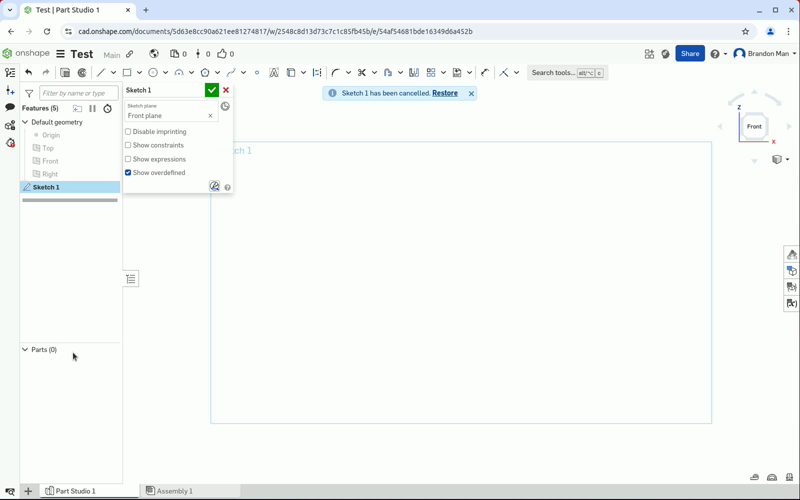
key(y)
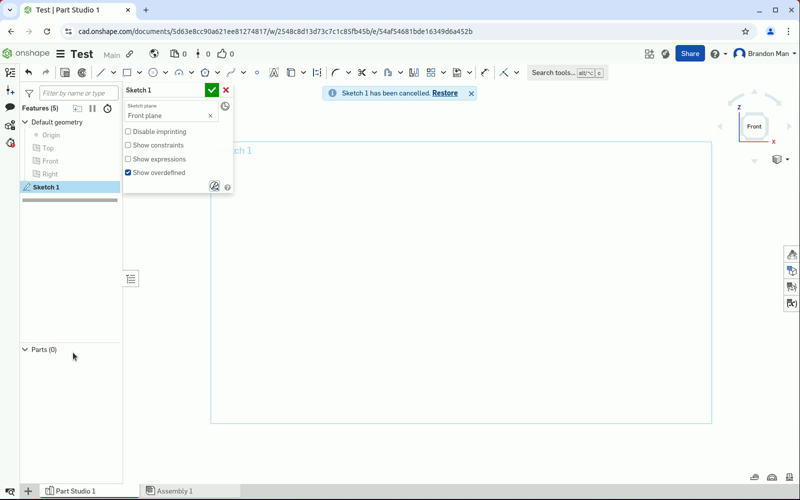
key(l)
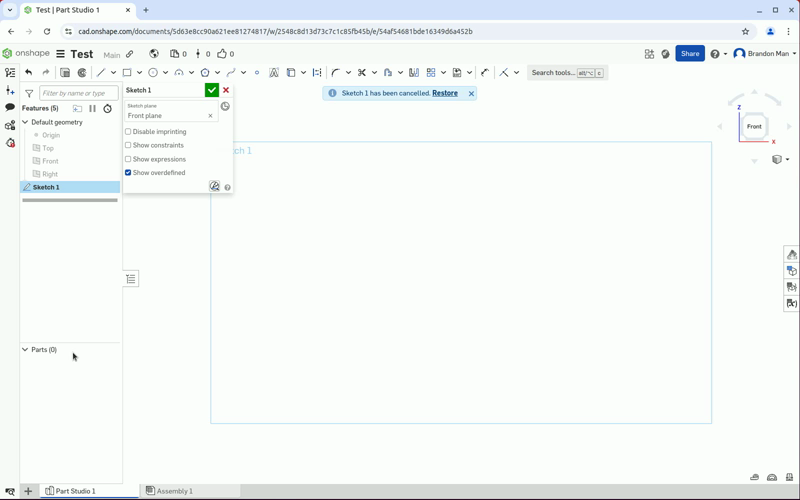
key_down(shift)
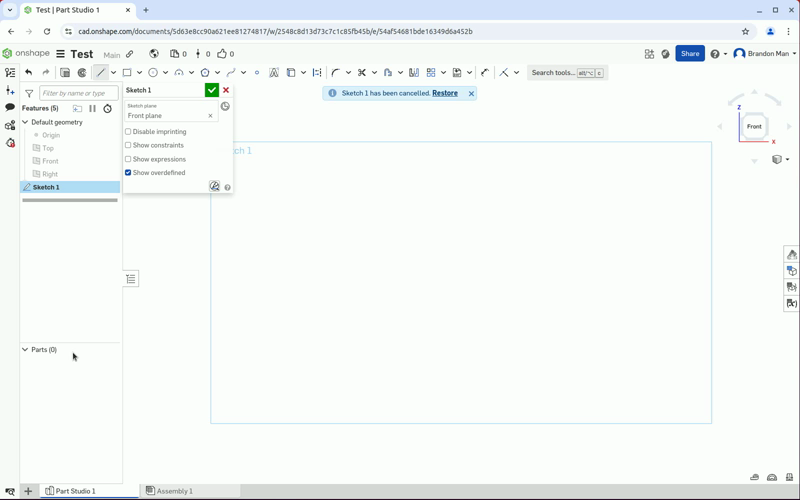
mouse_move(460, 282)
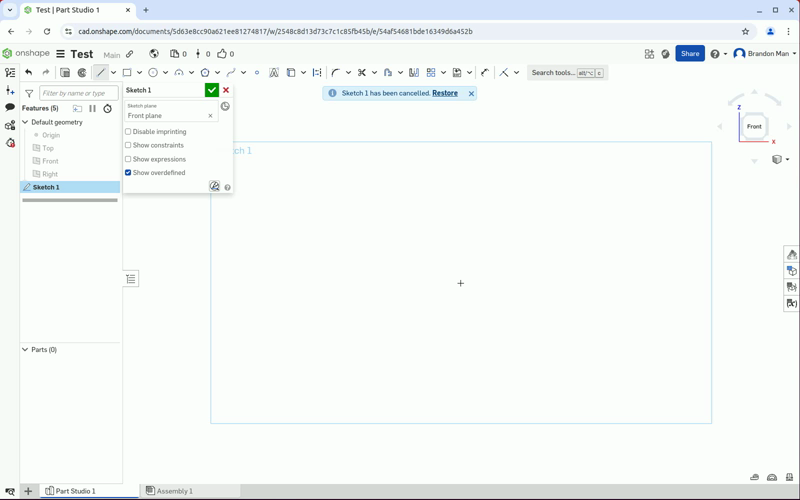
click(460, 282)
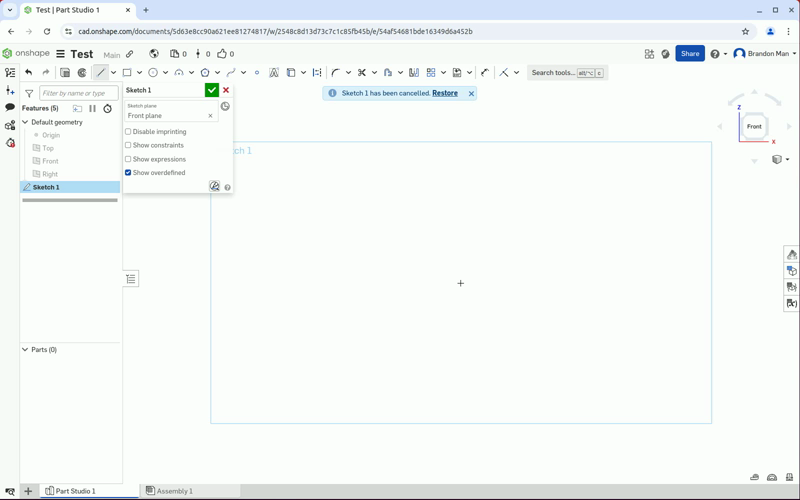
key_up(shift)
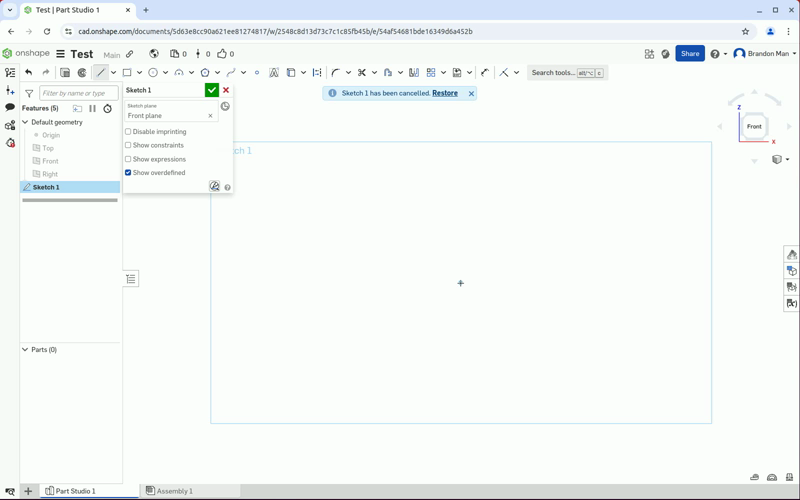
key_down(shift)
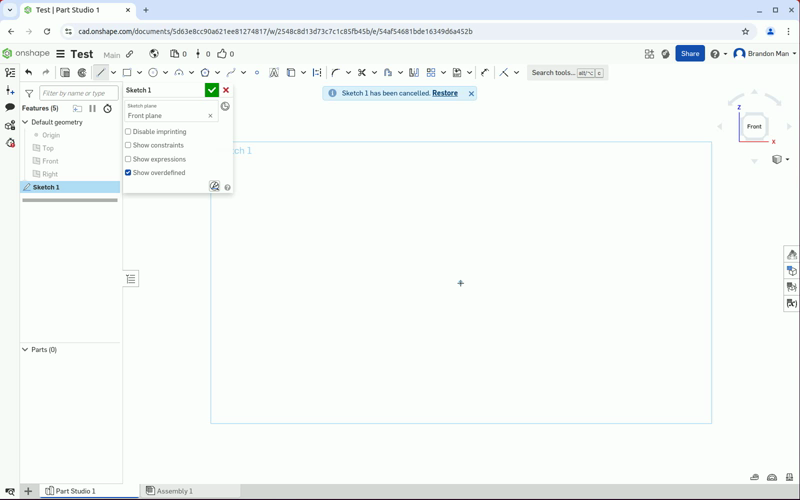
mouse_move(573, 282)
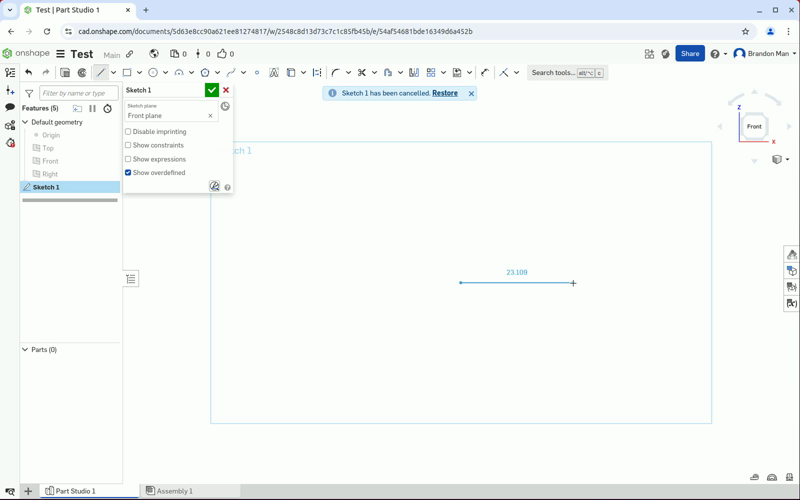
click(573, 282)
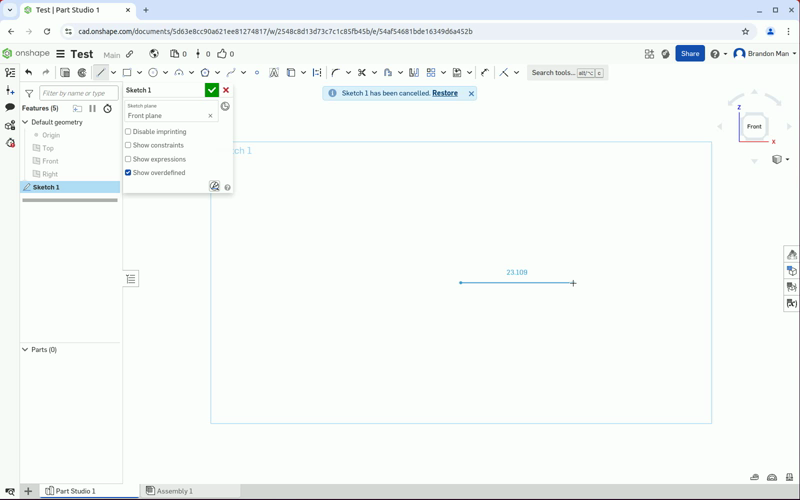
key_up(shift)
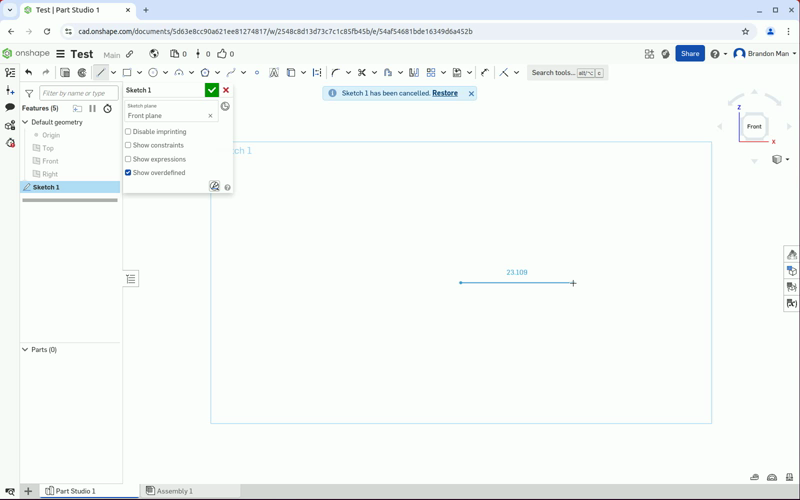
key_down(shift)
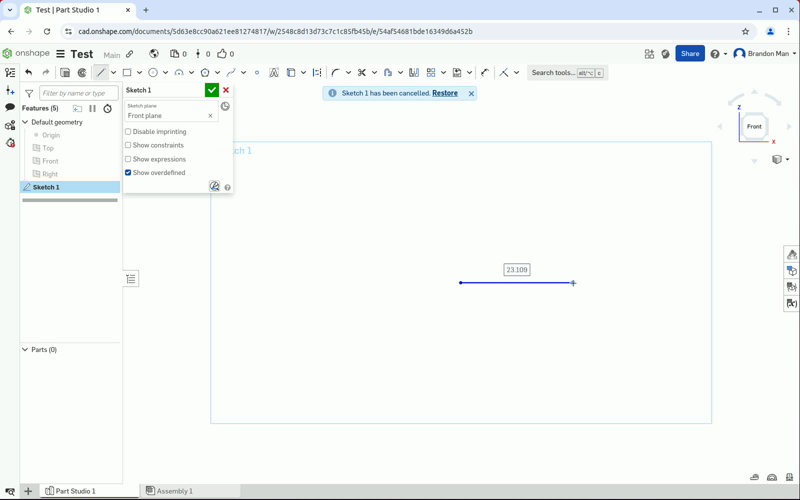
mouse_move(573, 208)
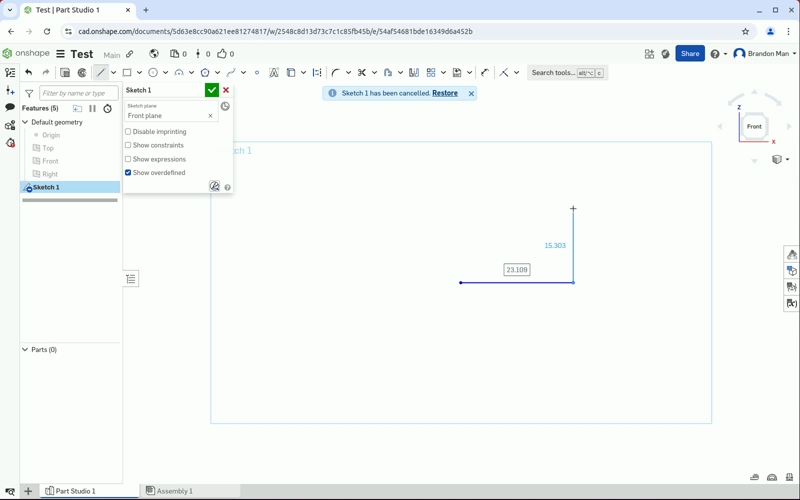
click(573, 208)
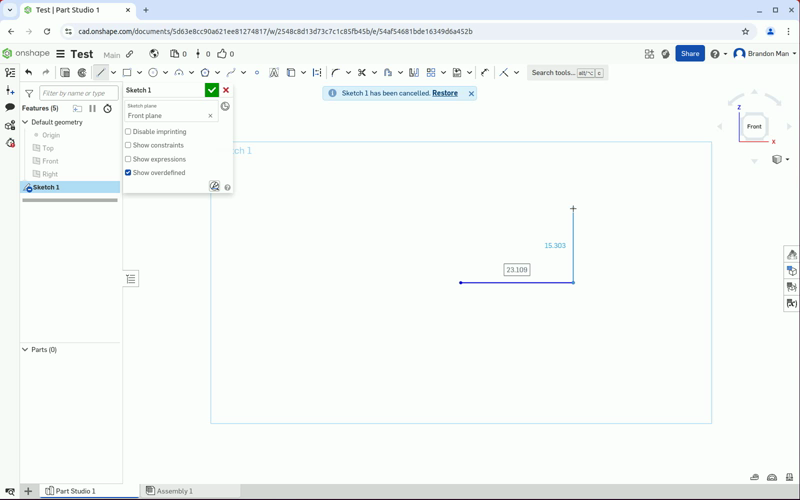
key_up(shift)
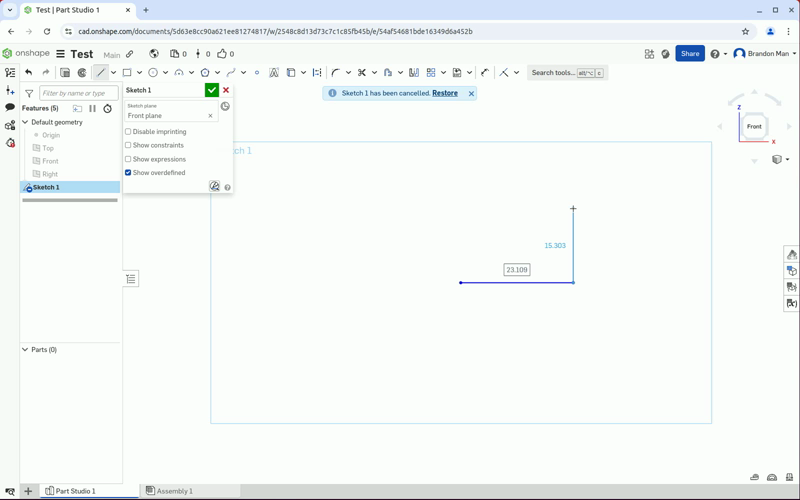
key_down(shift)
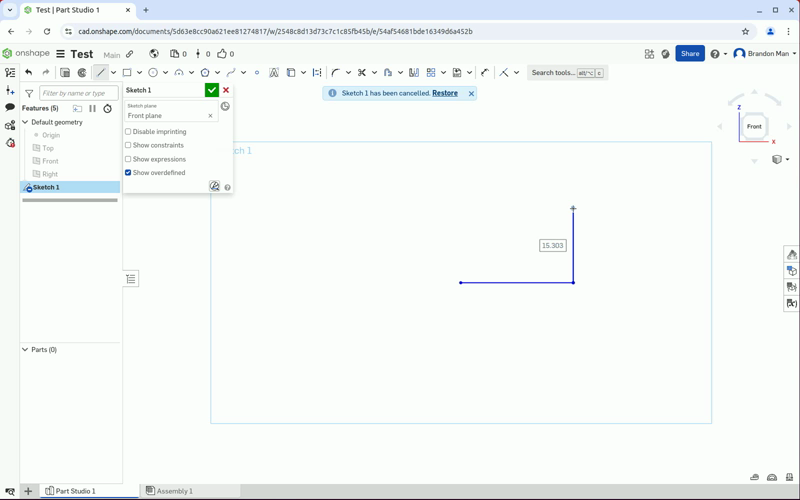
mouse_move(460, 208)
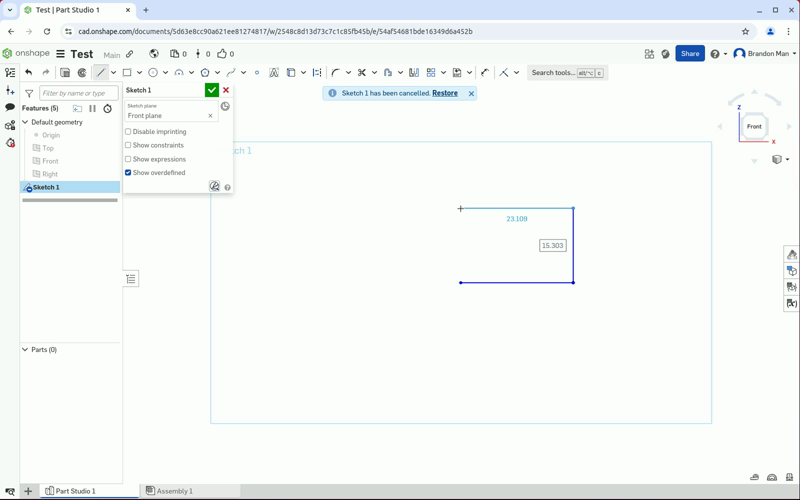
click(460, 208)
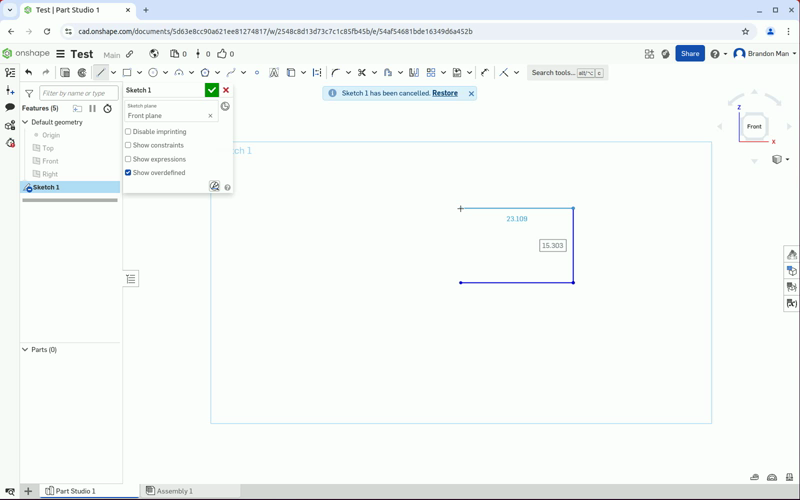
key_up(shift)
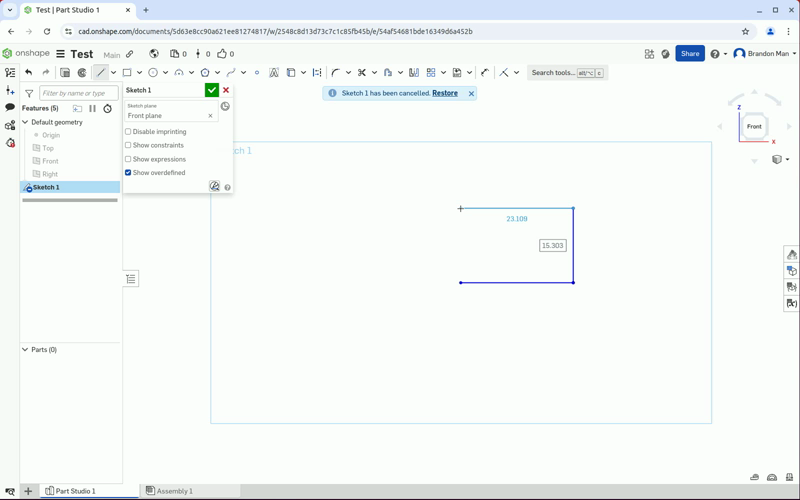
key_down(shift)
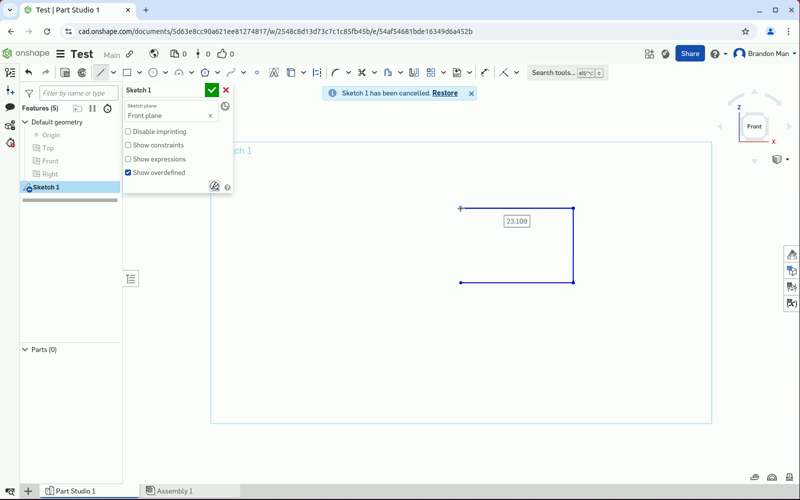
mouse_move(460, 282)
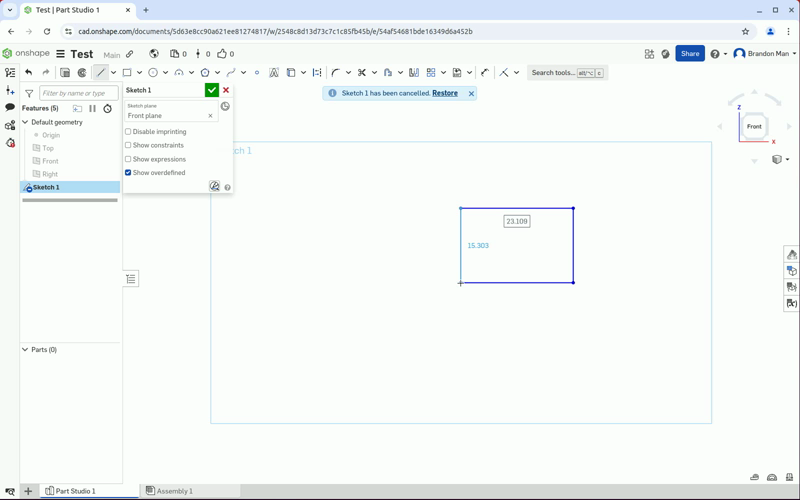
key_up(shift)
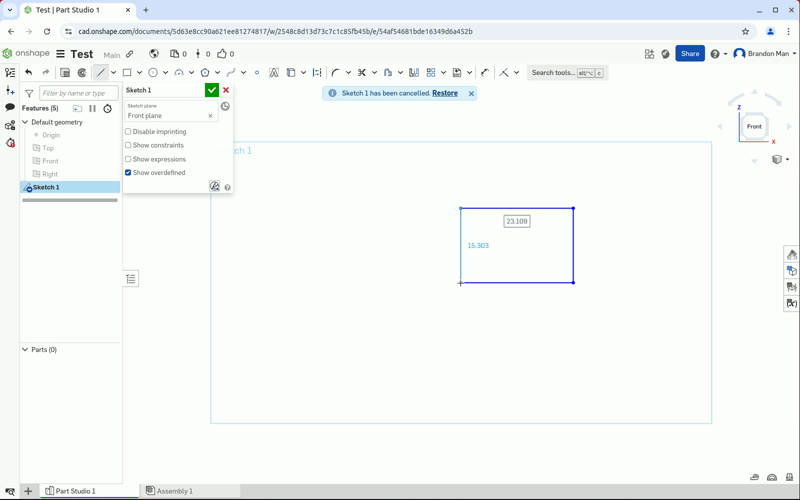
click(460, 282)
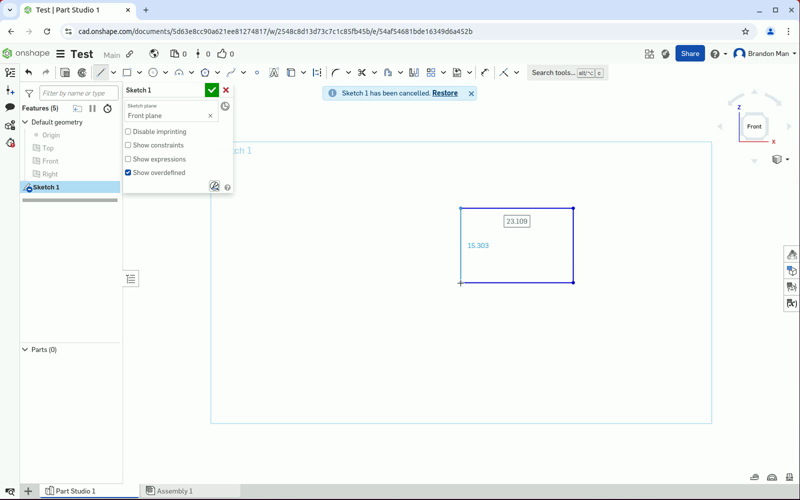
key(esc)
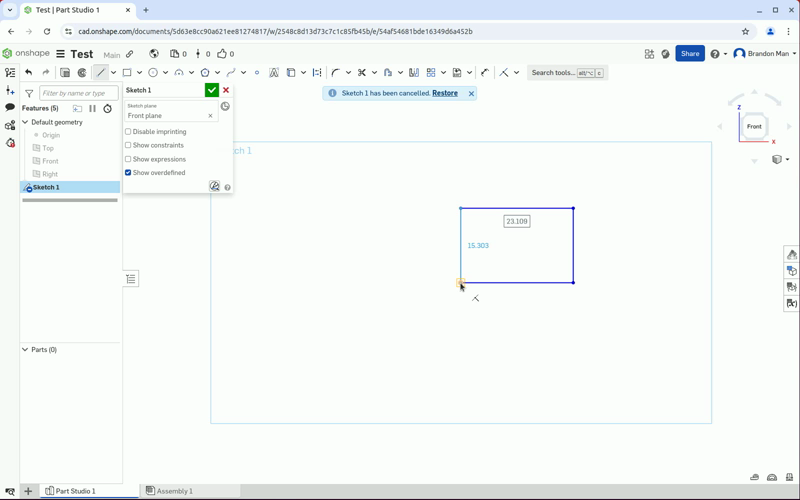
mouse_move(496, 234)
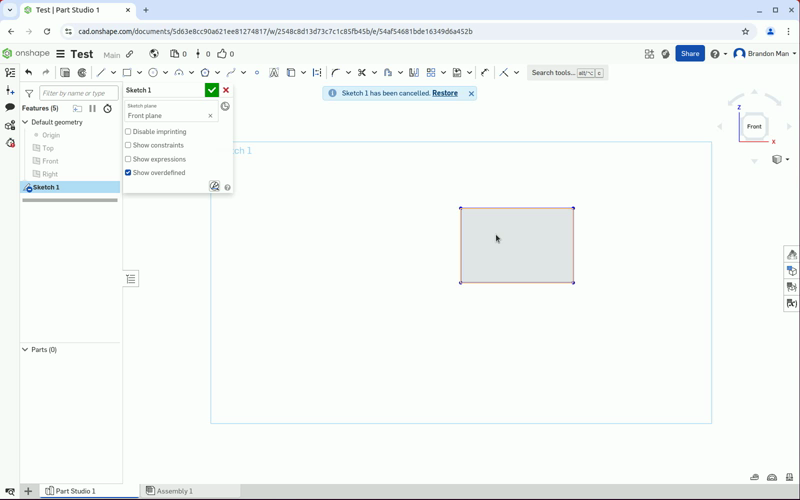
click(496, 234)
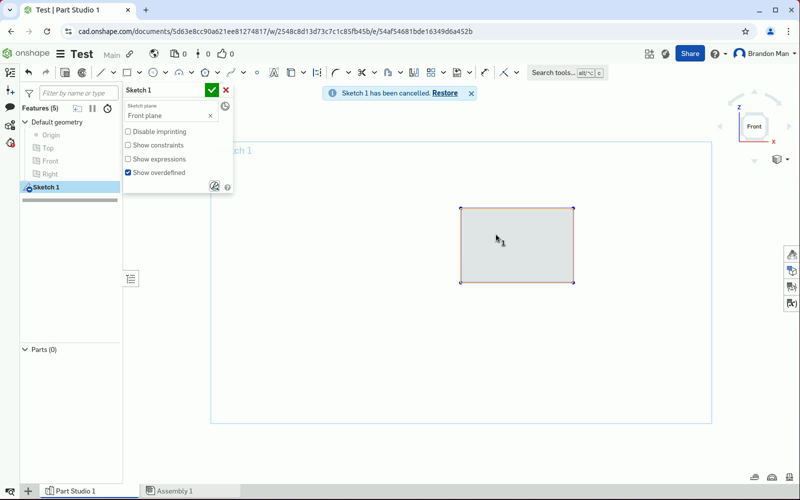
mouse_move(73, 352)
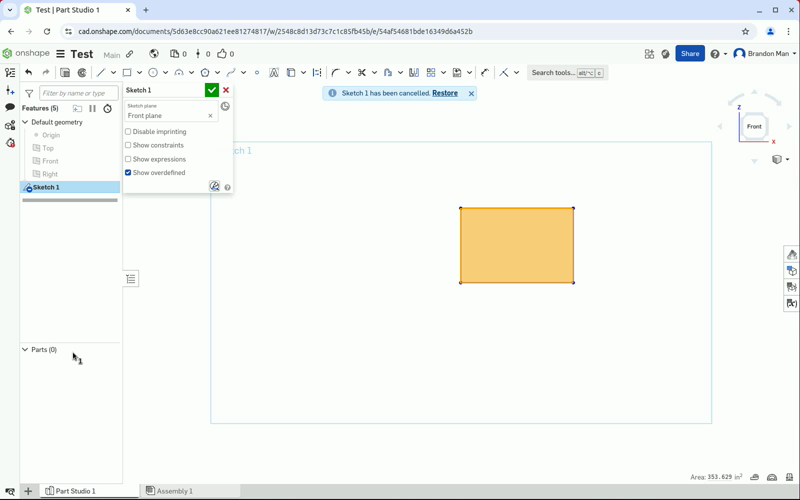
key(shift+y)
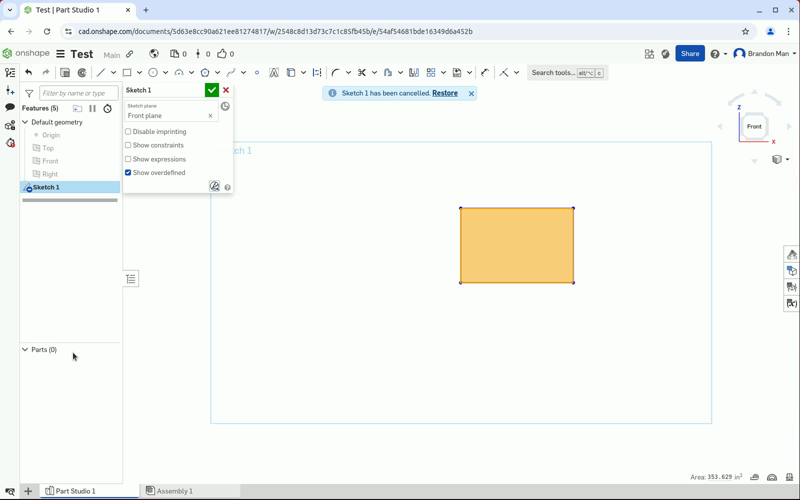
key(shift+e)
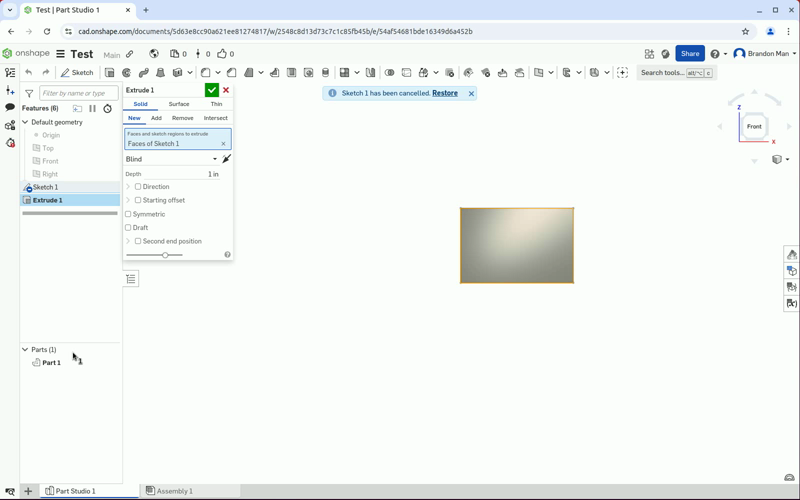
mouse_move(143, 106)
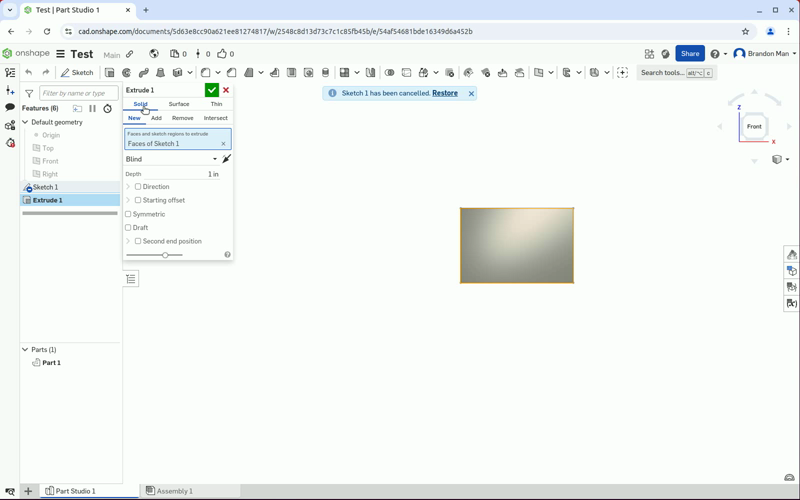
click(143, 106)
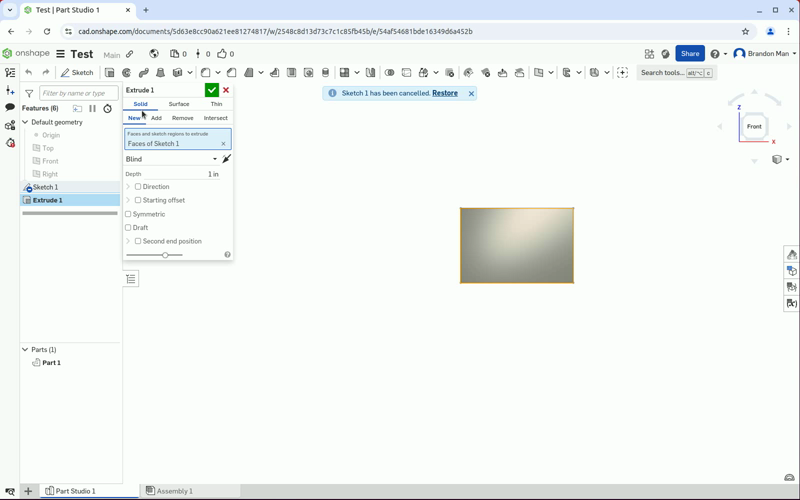
mouse_move(137, 120)
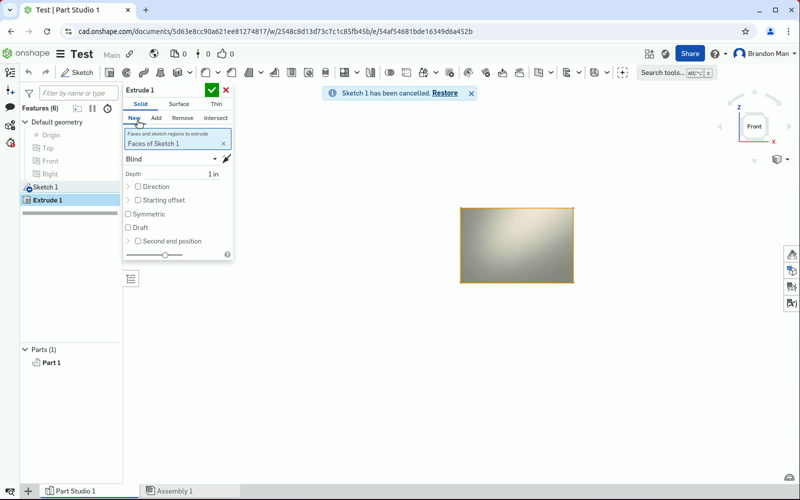
click(137, 120)
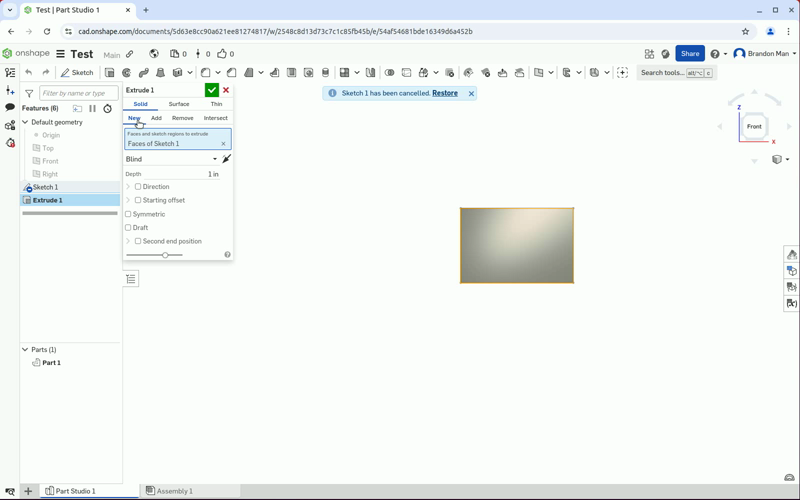
key(tab, 4)
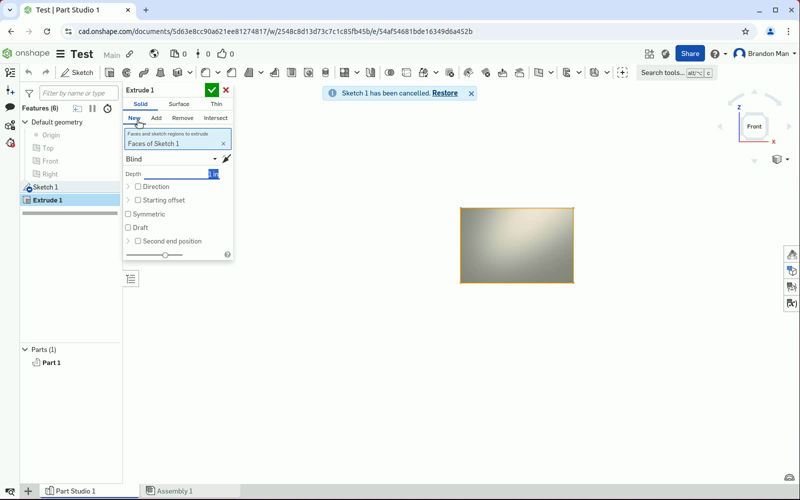
text(-15.405)
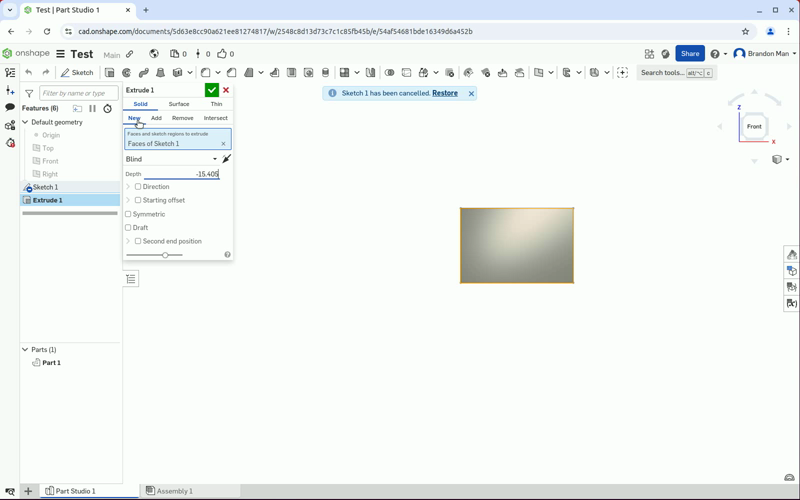
key(enter)
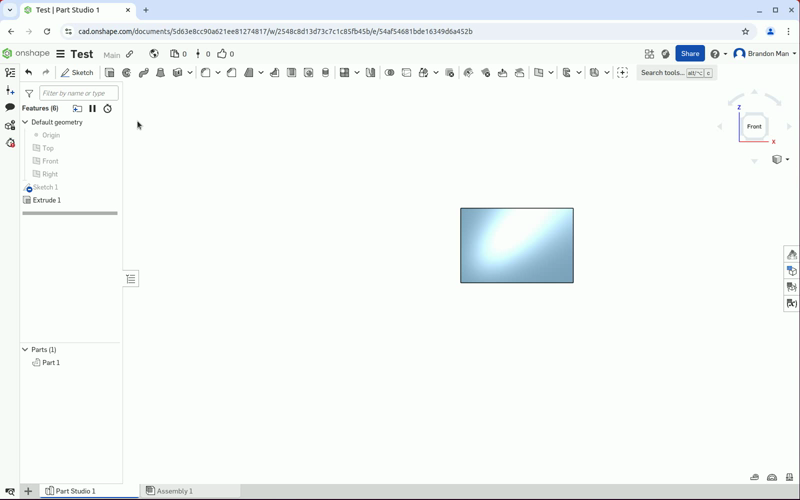
key(shift+h)
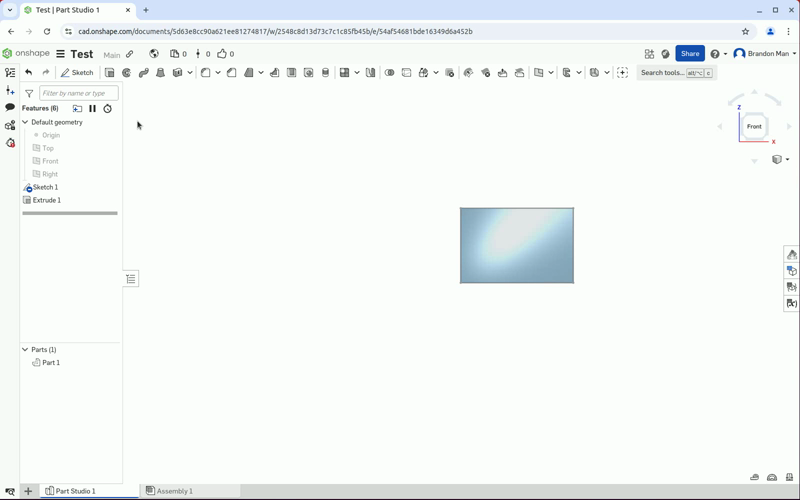
key(shift+h)
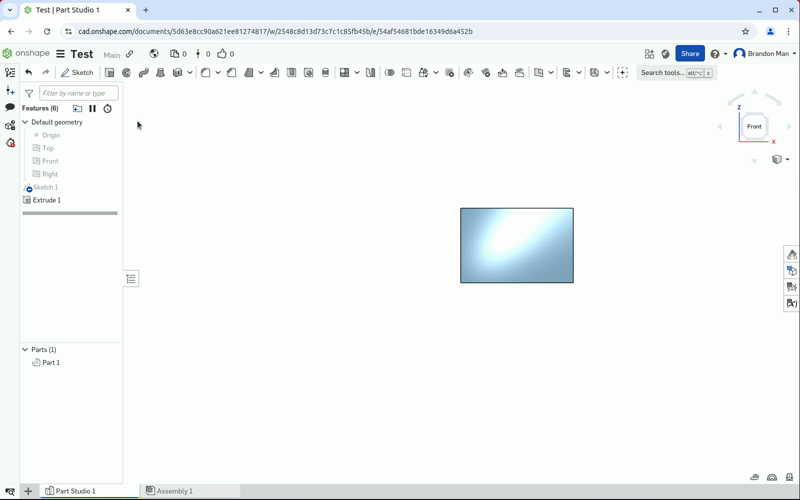
mouse_move(73, 189)
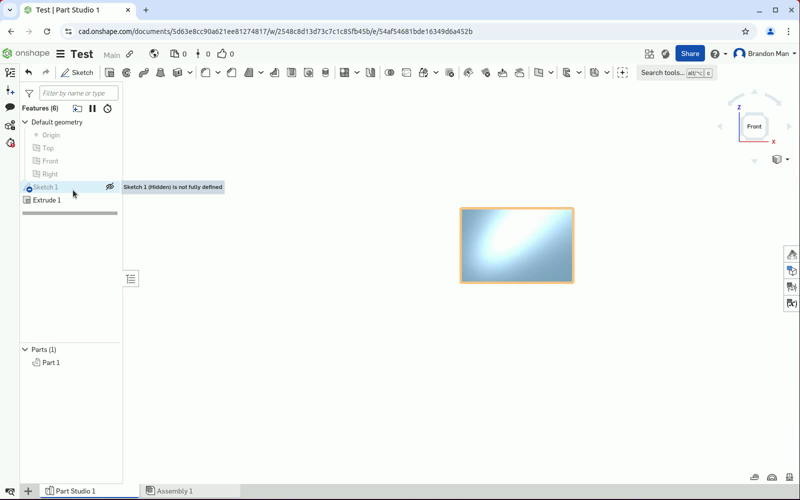
click(73, 189)
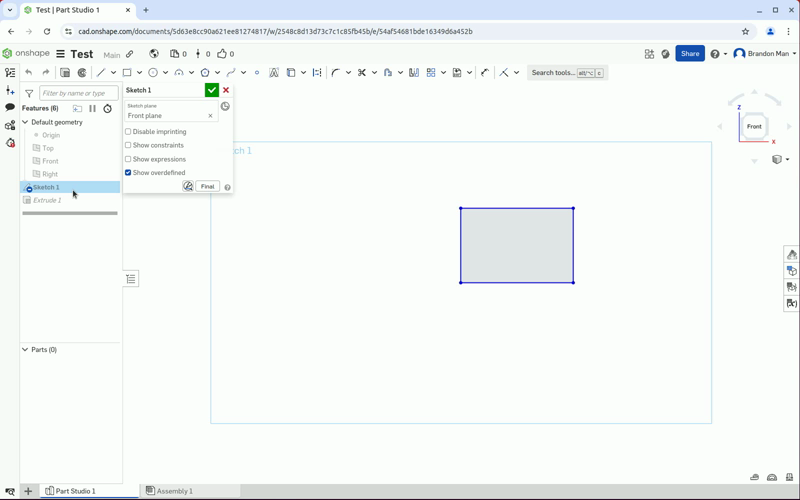
mouse_move(229, 92)
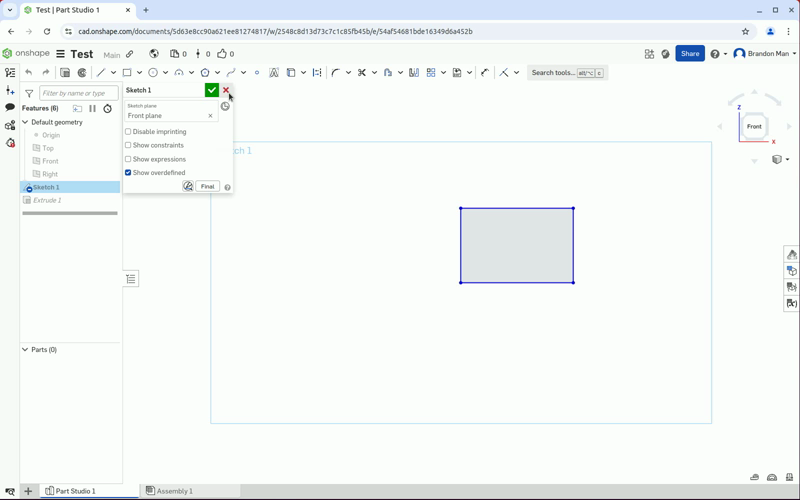
click(229, 92)
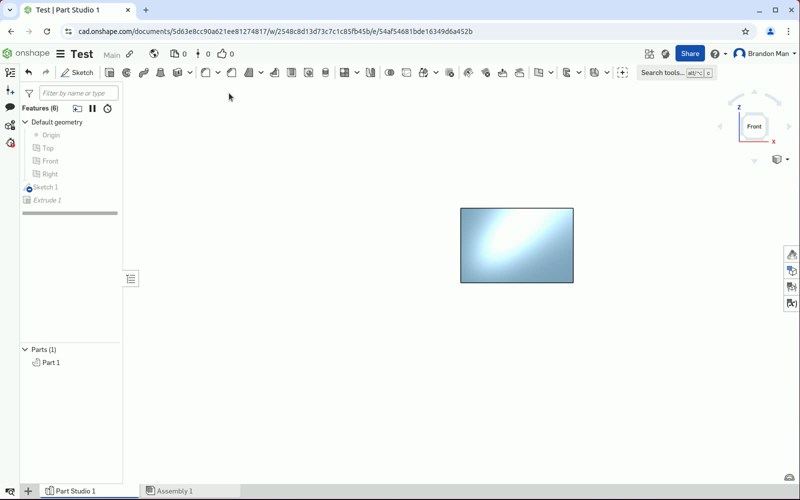
mouse_move(73, 352)
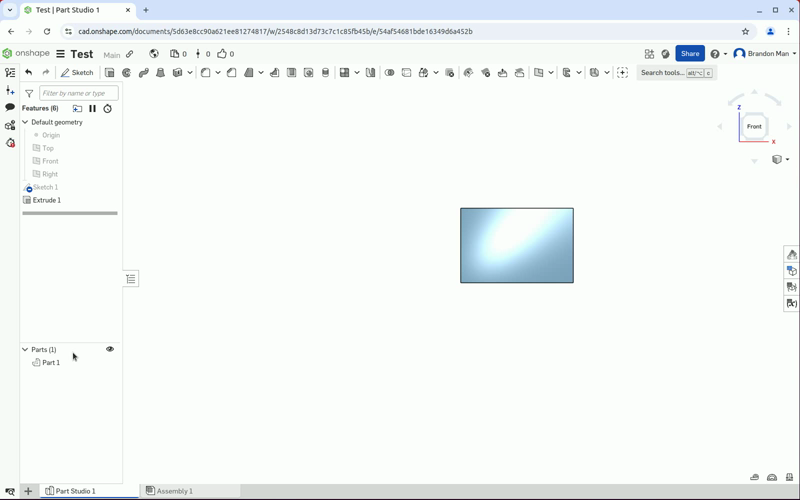
key(y)
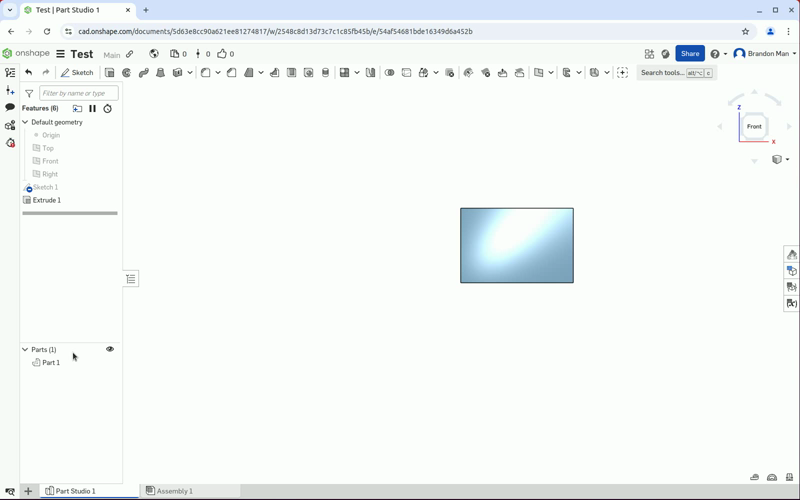
key(shift+p)
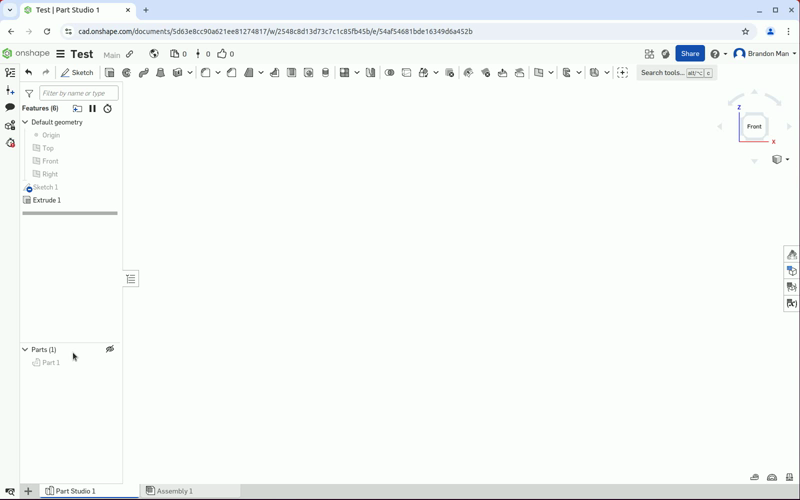
key(space)
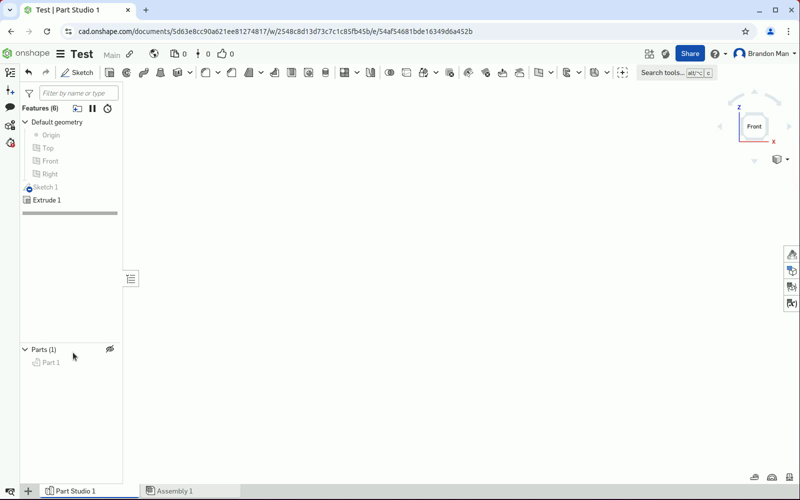
key_down(shift)
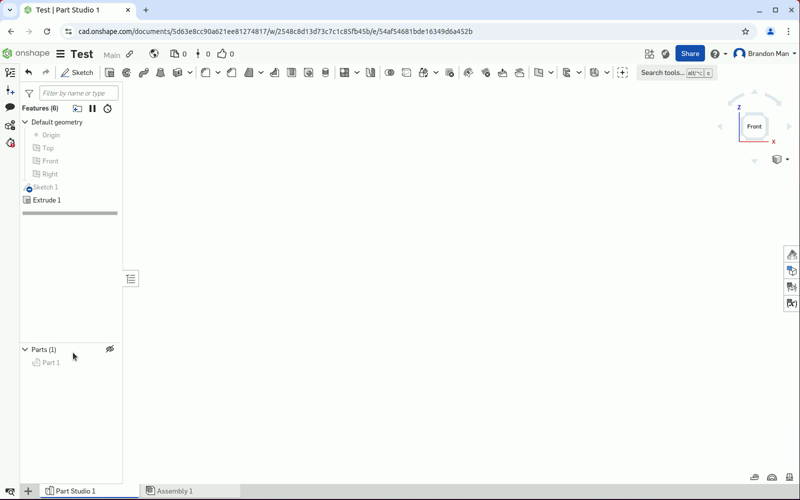
key(down)
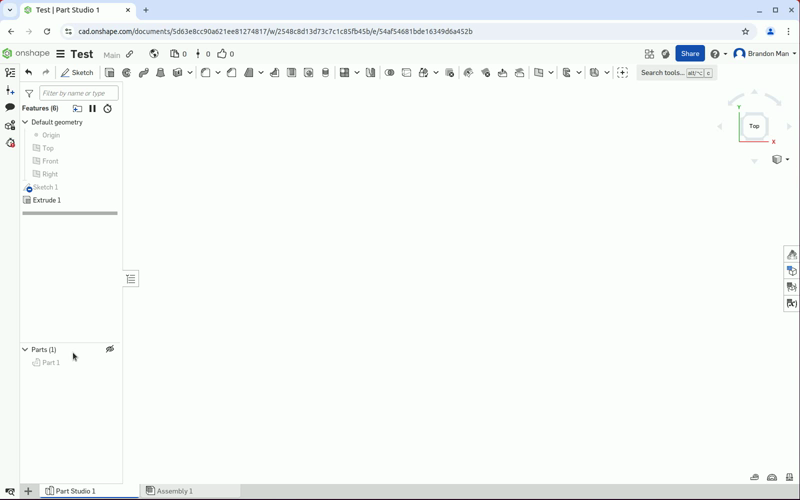
key_up(shift)
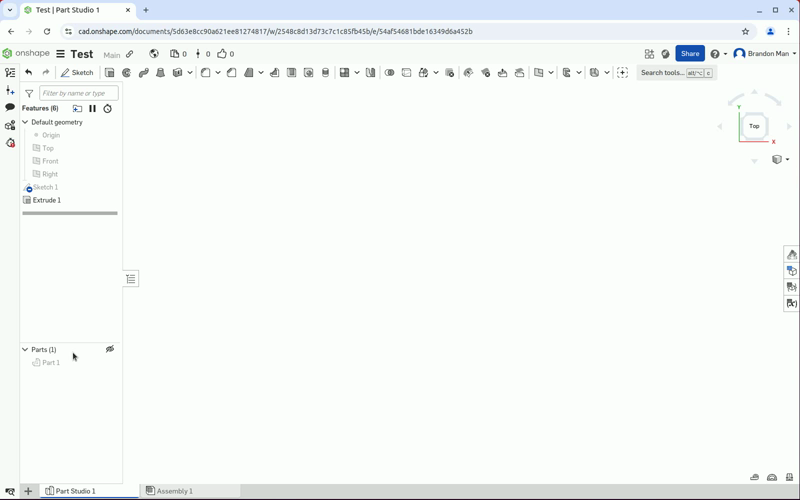
mouse_move(73, 352)
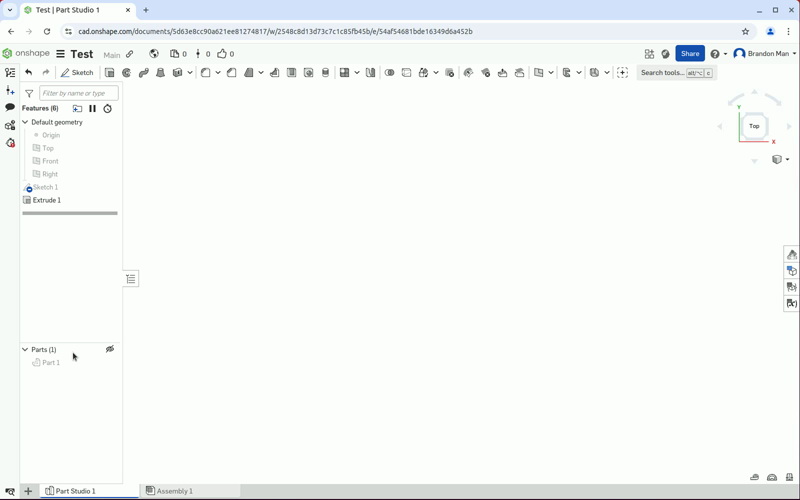
key(shift+y)
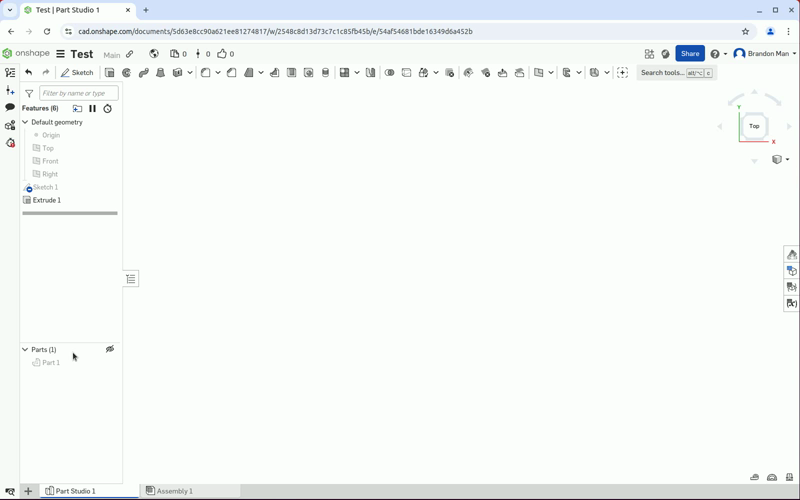
key(shift+s)
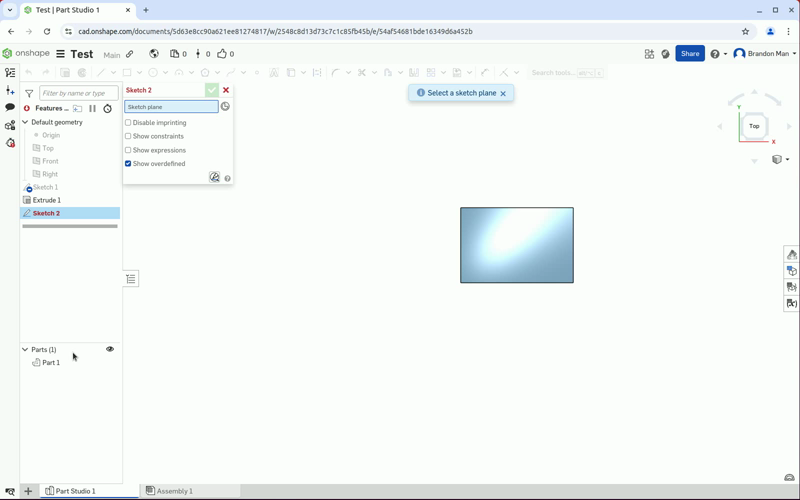
mouse_move(73, 150)
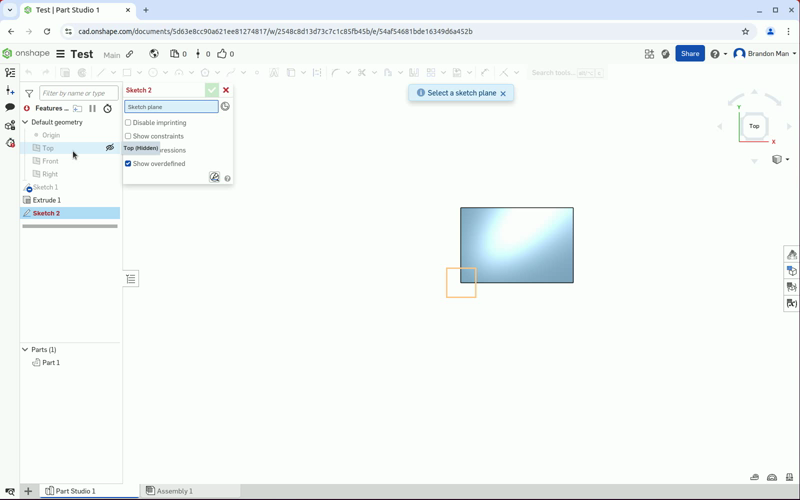
click(73, 150)
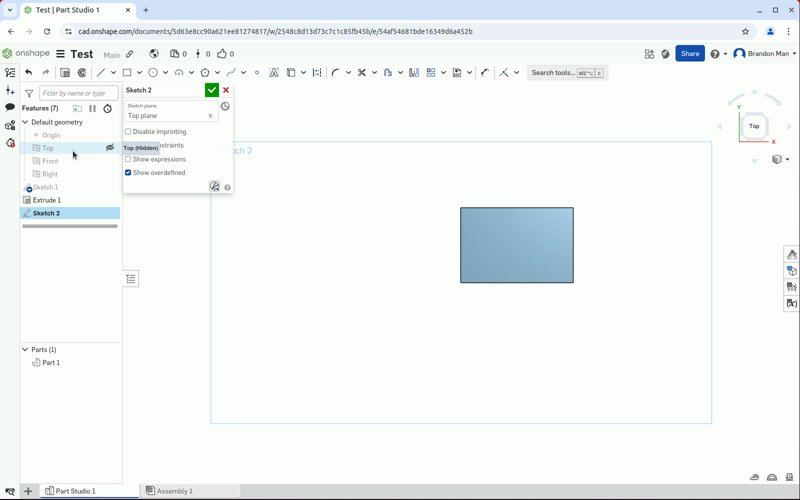
mouse_move(73, 352)
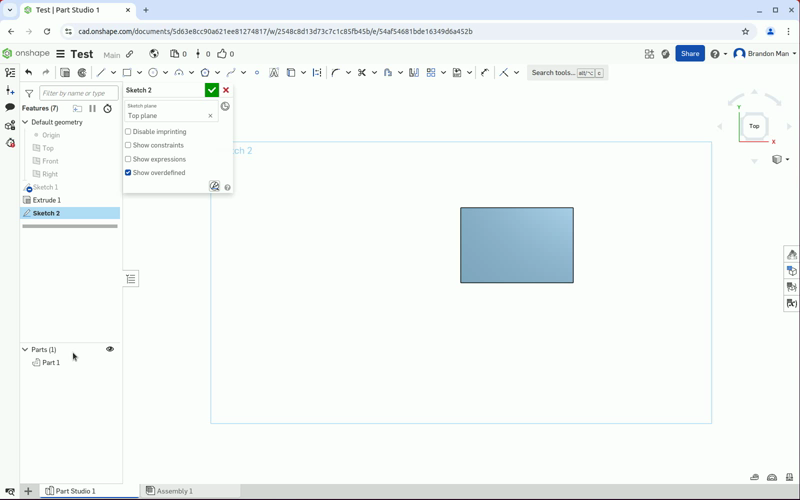
key(y)
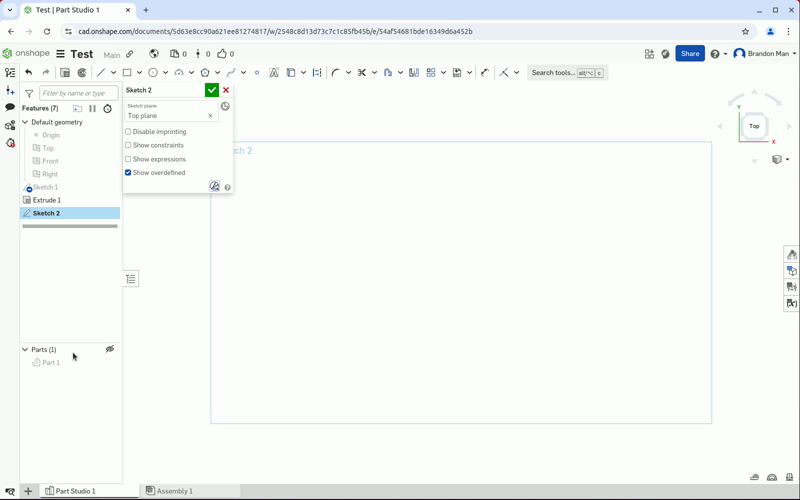
key(l)
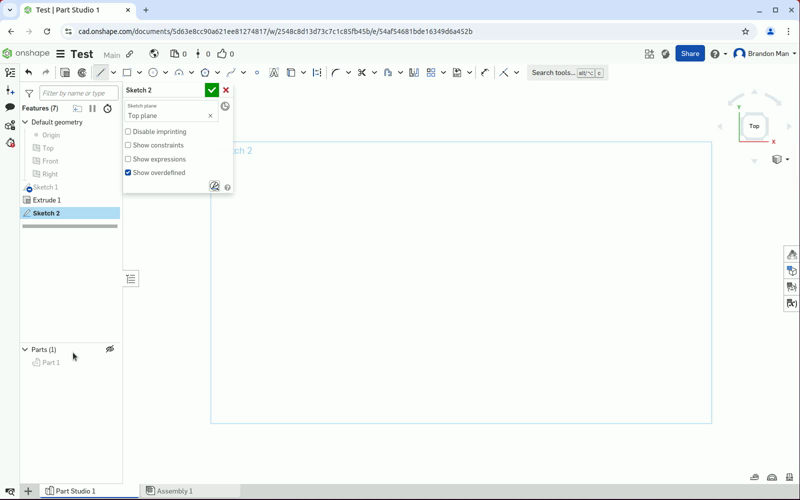
key_down(shift)
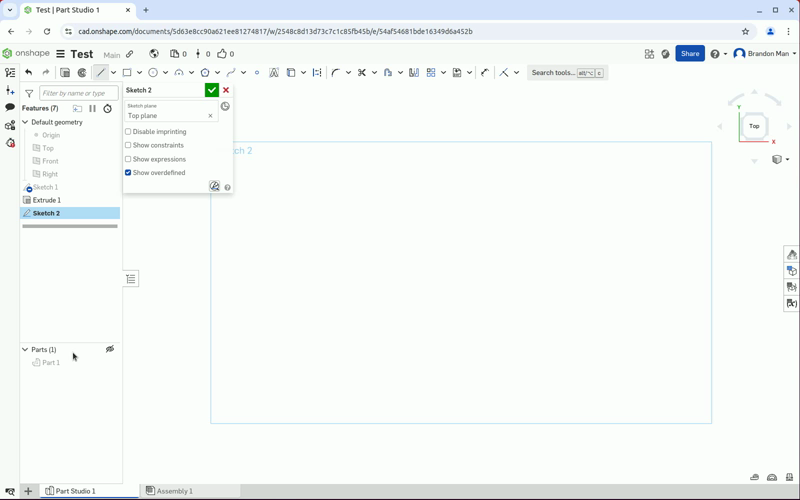
mouse_move(460, 207)
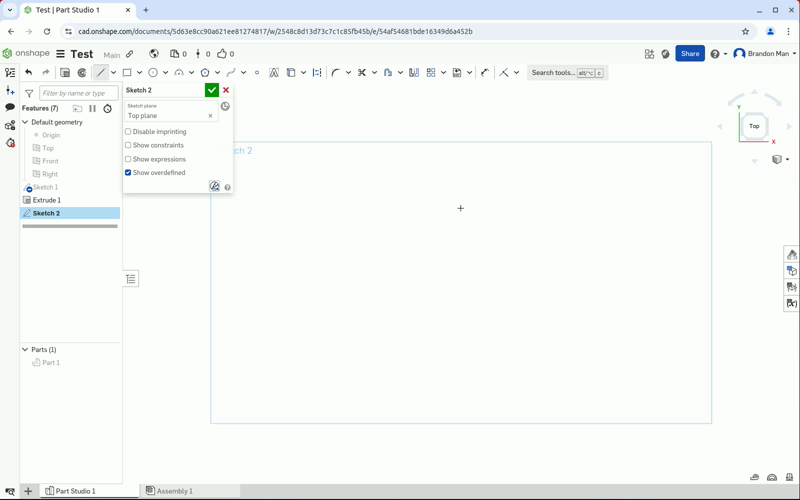
click(460, 207)
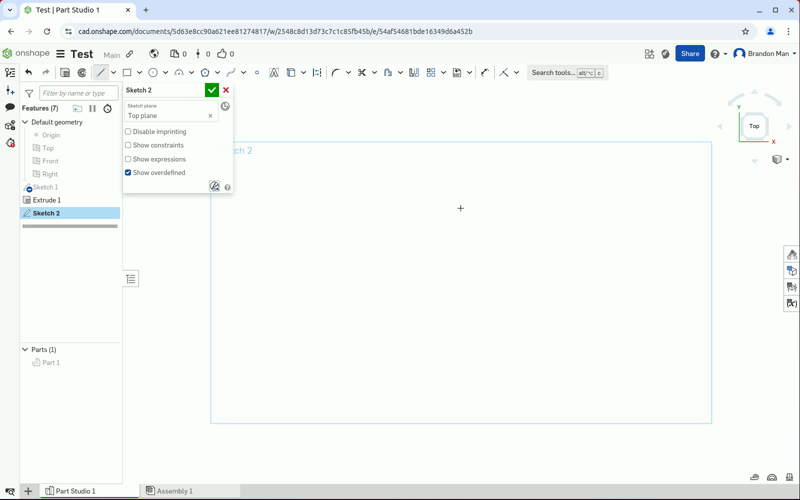
key_up(shift)
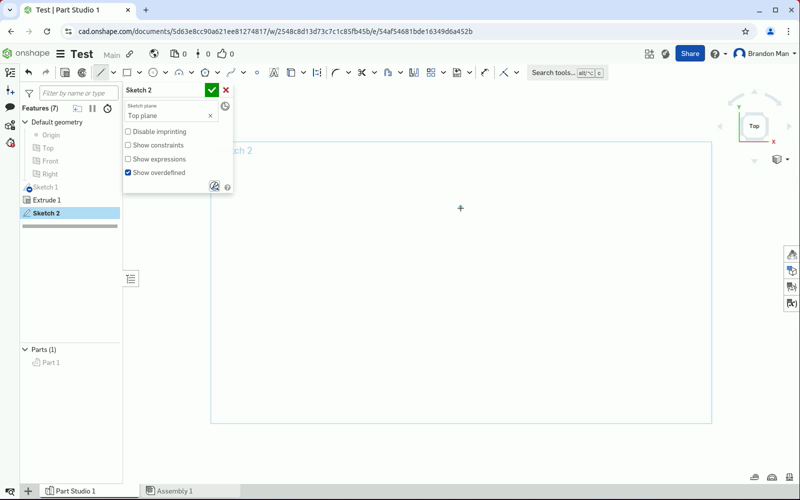
key_down(shift)
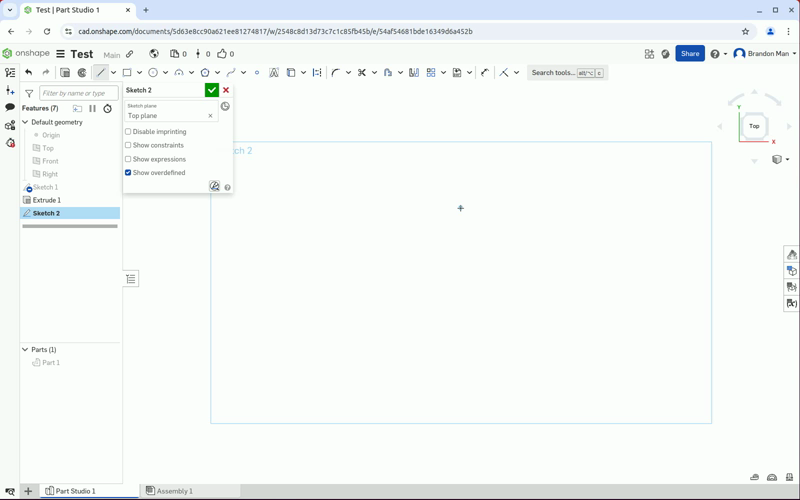
mouse_move(535, 282)
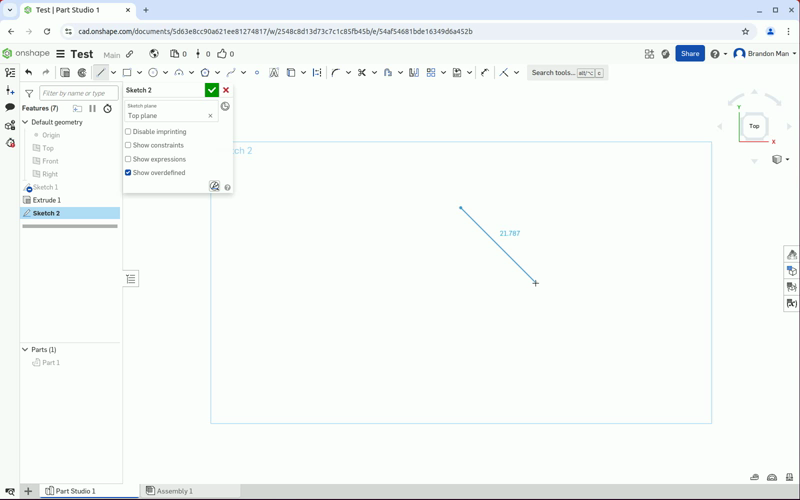
click(535, 282)
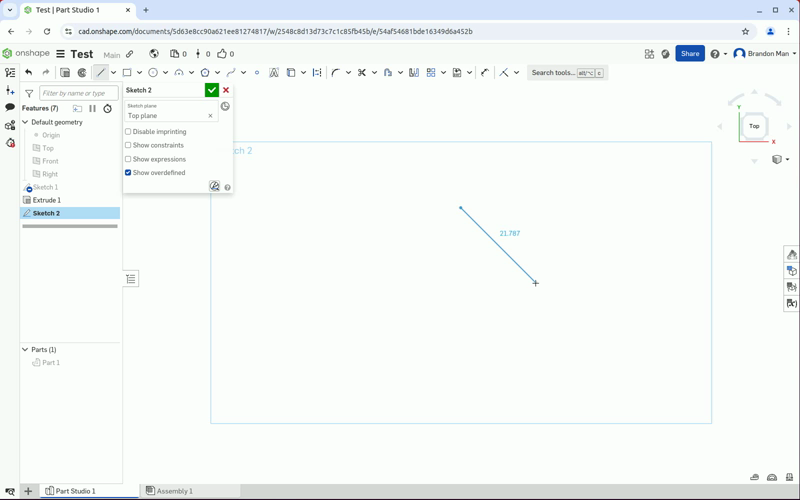
key_up(shift)
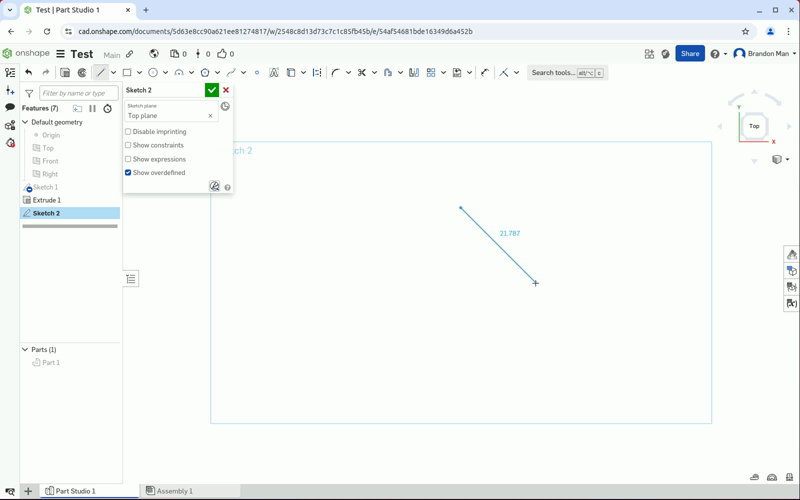
key_down(shift)
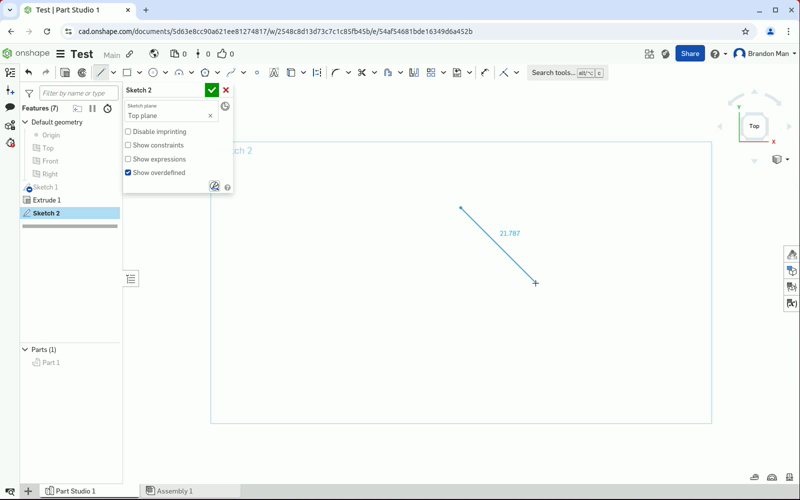
mouse_move(565, 282)
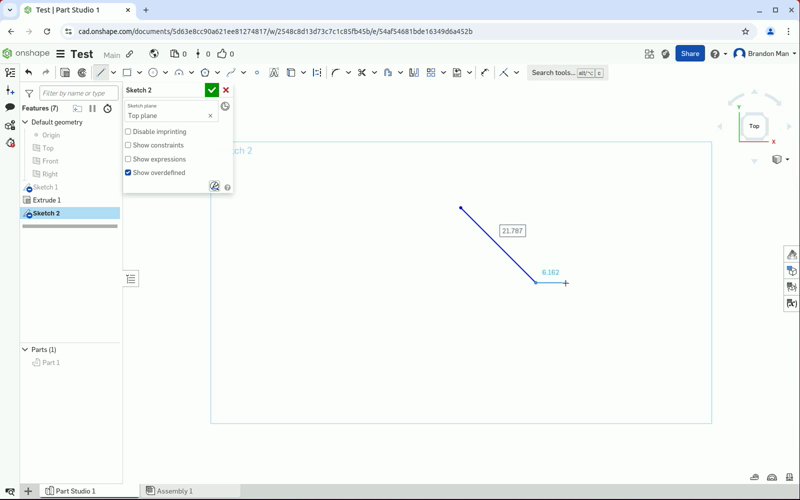
mouse_move(573, 282)
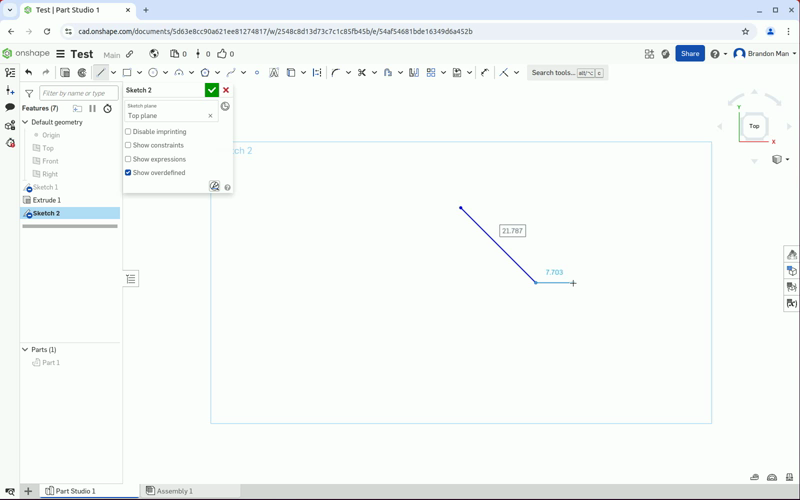
click(573, 282)
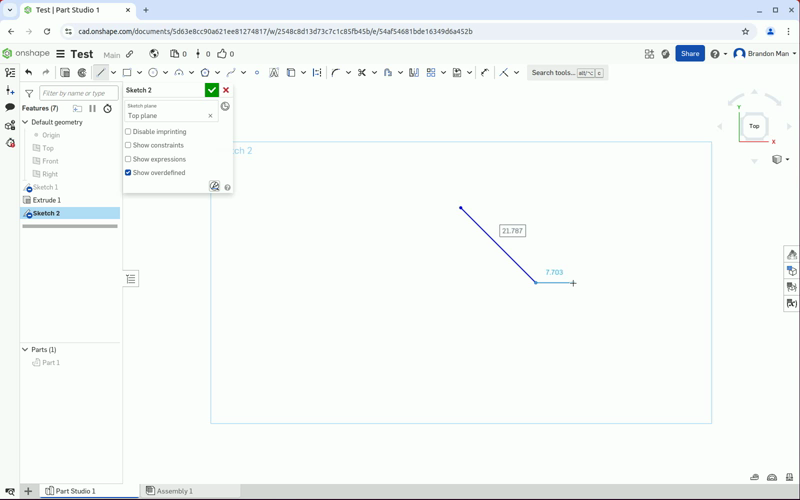
key_up(shift)
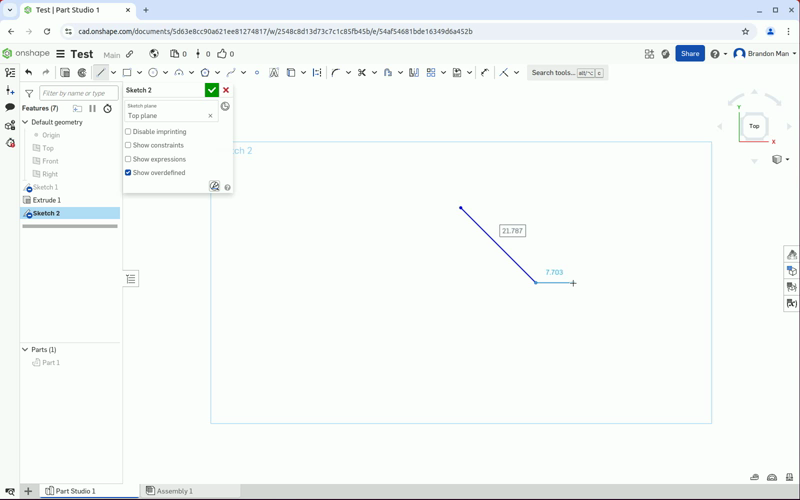
key_down(shift)
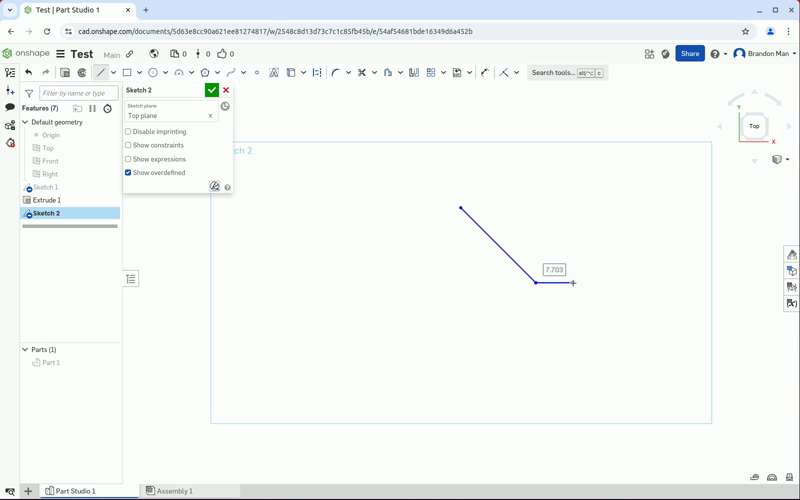
mouse_move(589, 282)
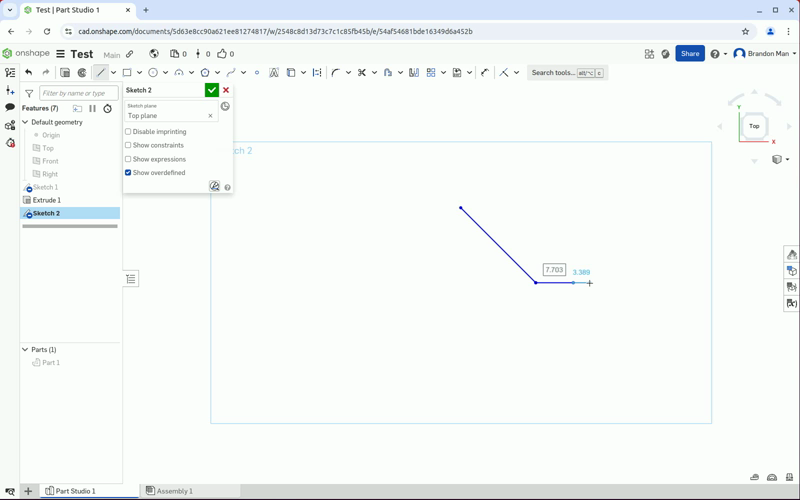
mouse_move(573, 263)
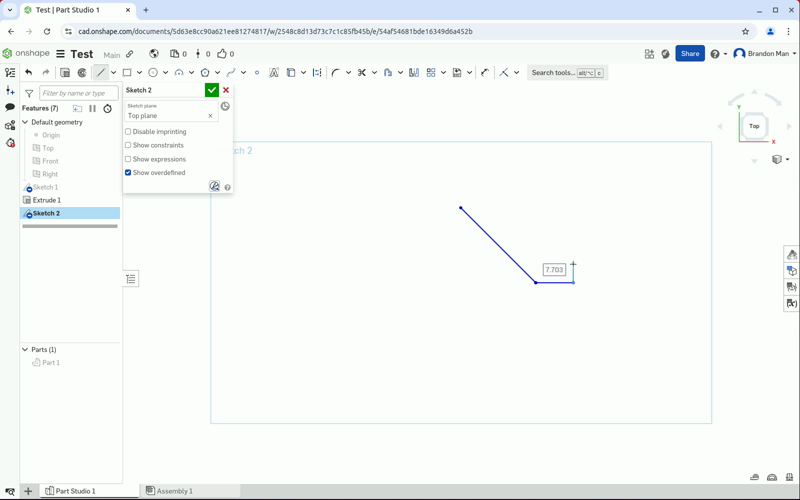
click(573, 263)
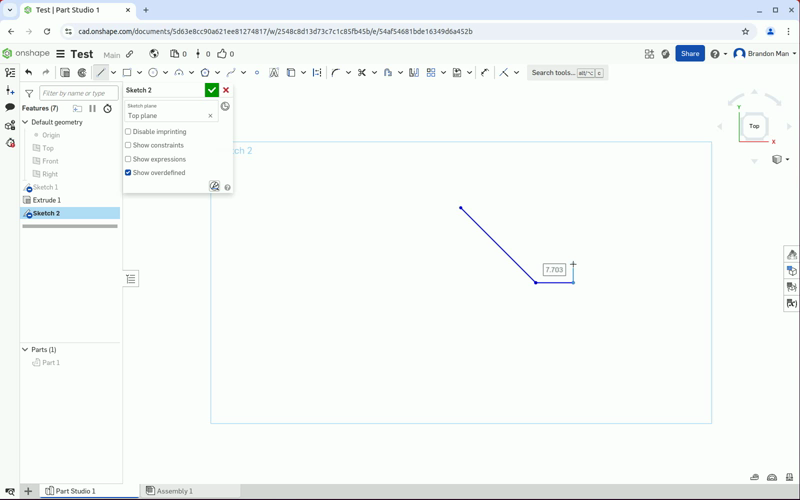
key_up(shift)
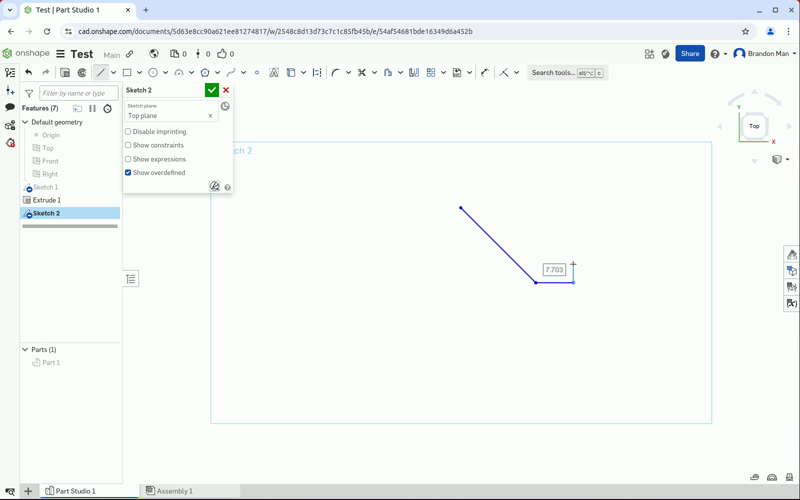
key_down(shift)
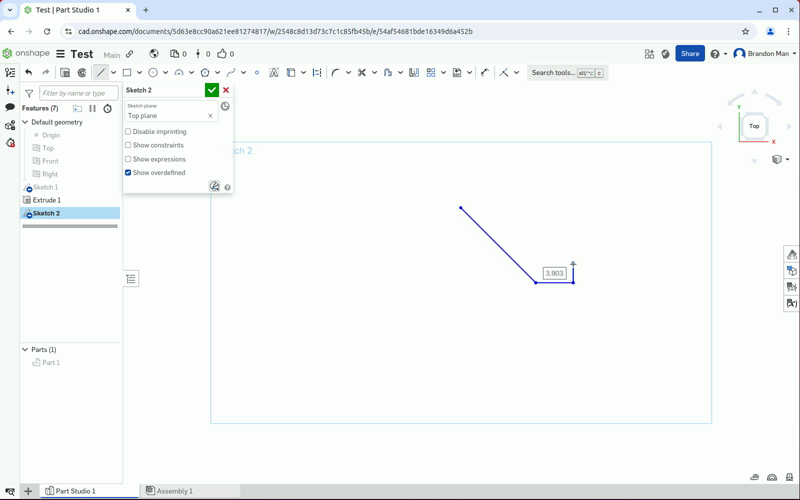
mouse_move(517, 207)
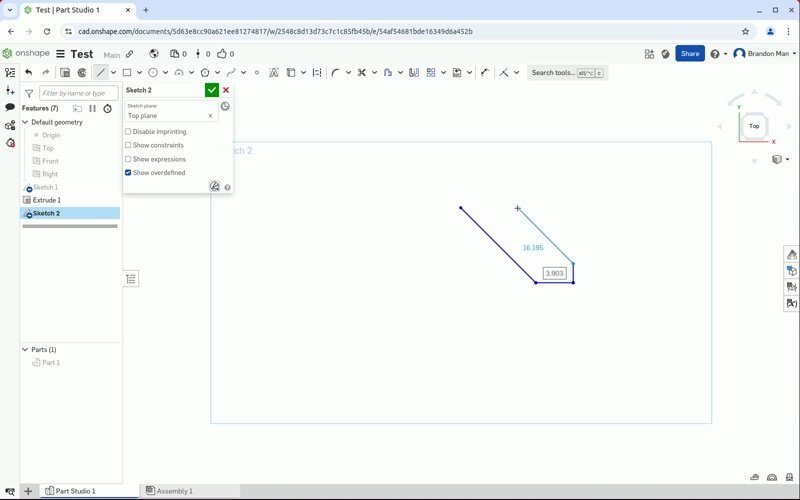
click(517, 207)
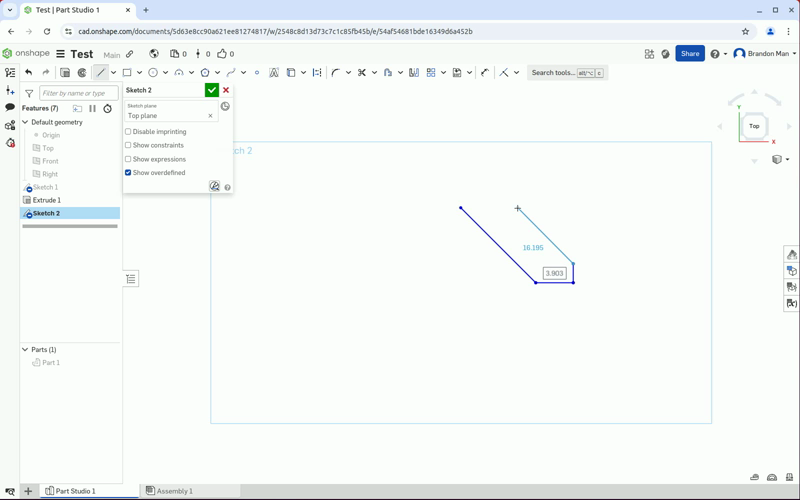
key_up(shift)
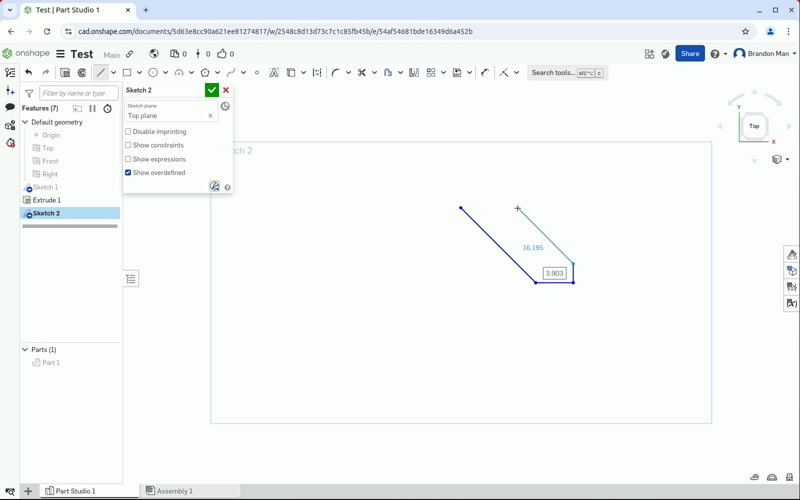
mouse_move(547, 207)
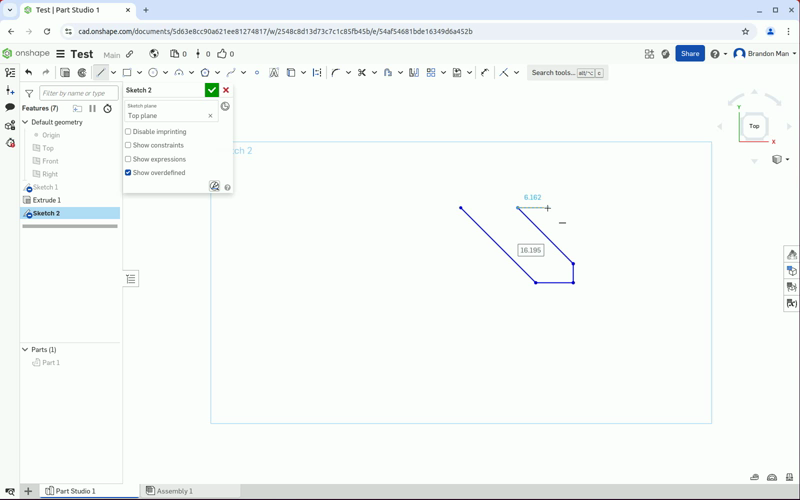
key_down(shift)
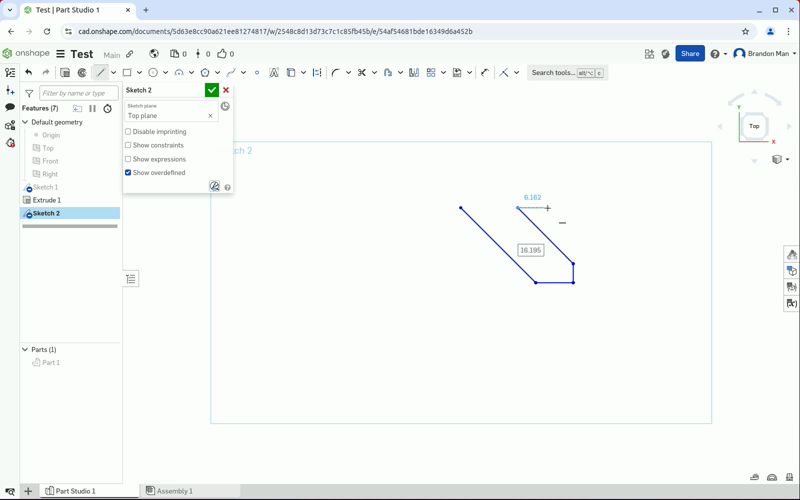
mouse_move(460, 207)
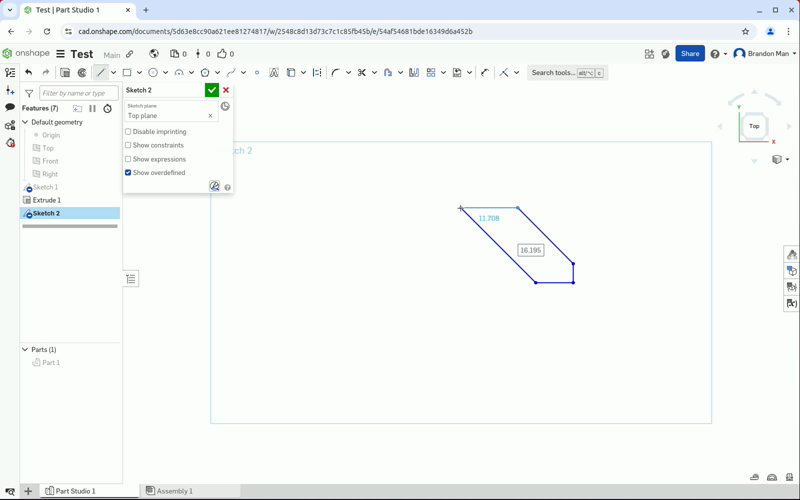
key_up(shift)
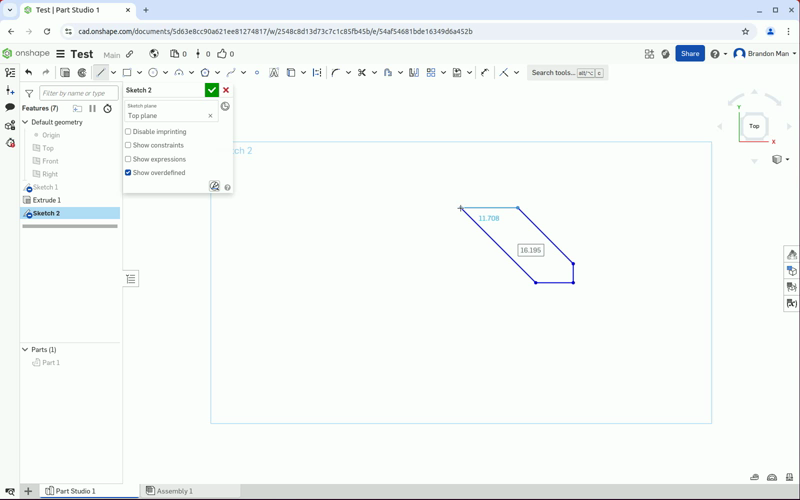
click(460, 207)
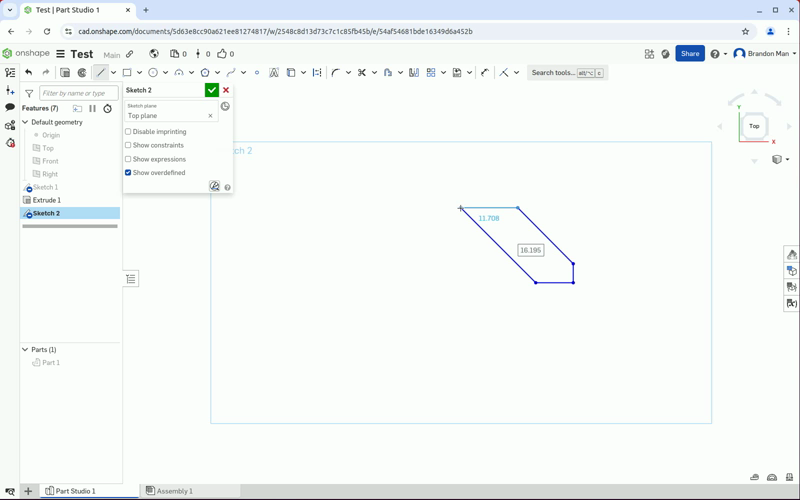
key(esc)
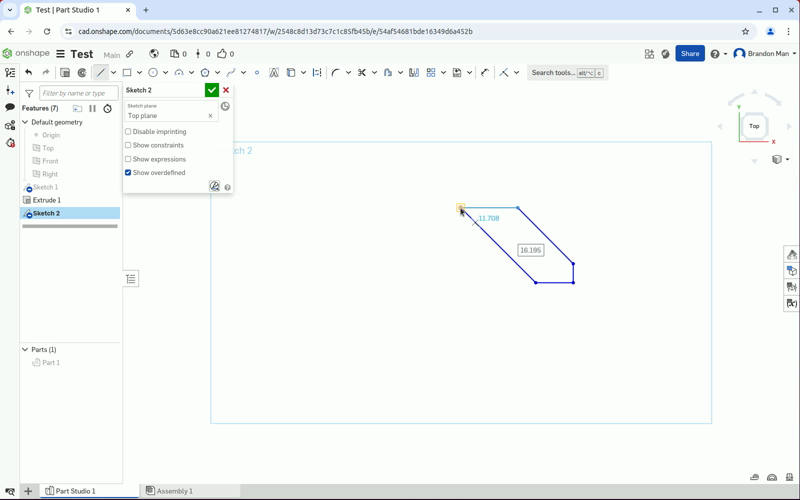
mouse_move(534, 236)
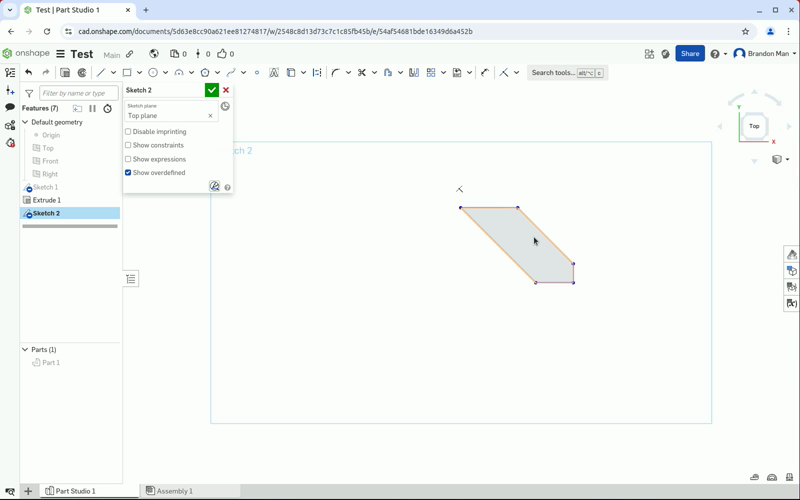
click(534, 236)
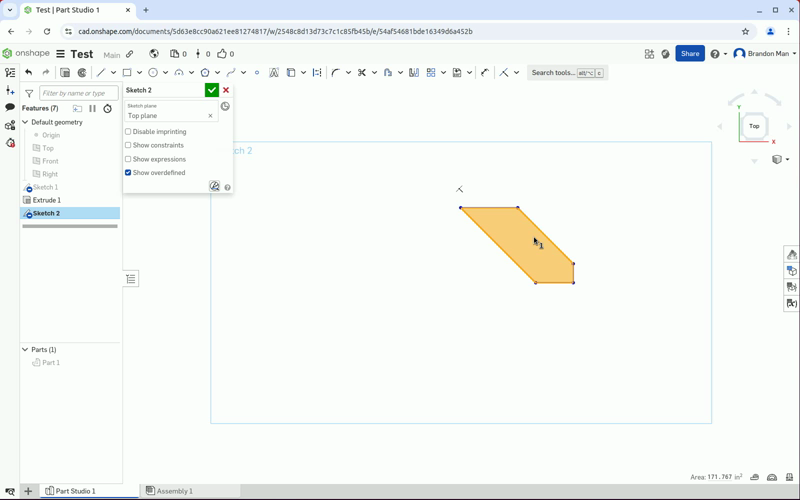
mouse_move(73, 352)
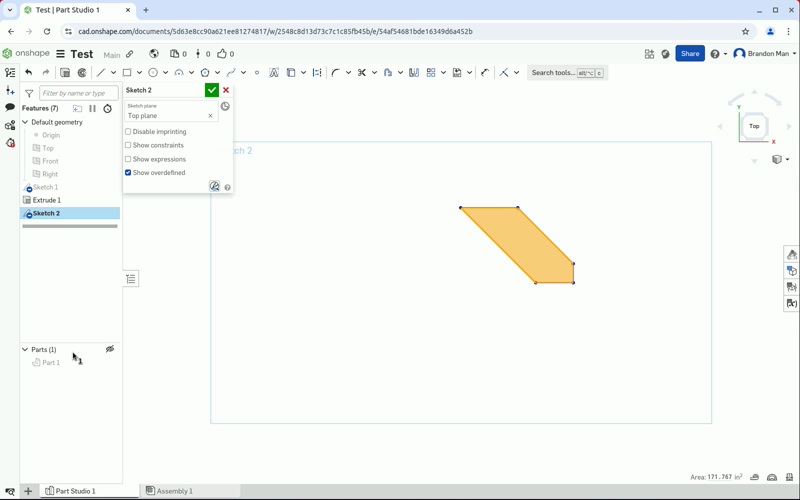
key(shift+y)
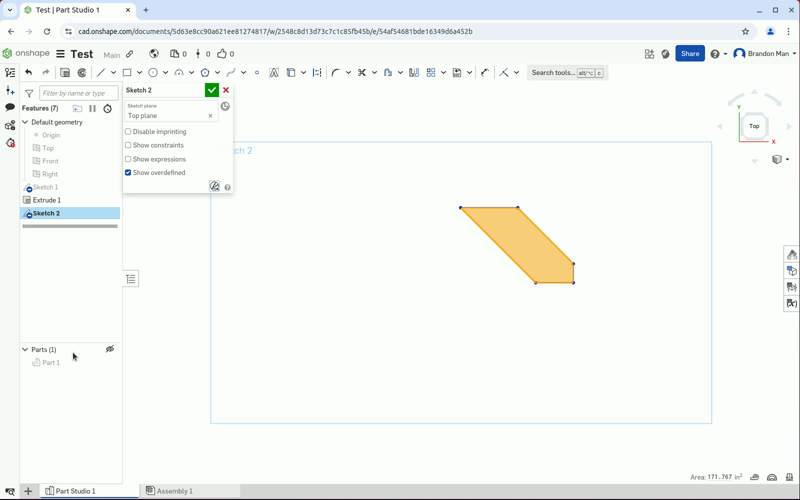
key(shift+e)
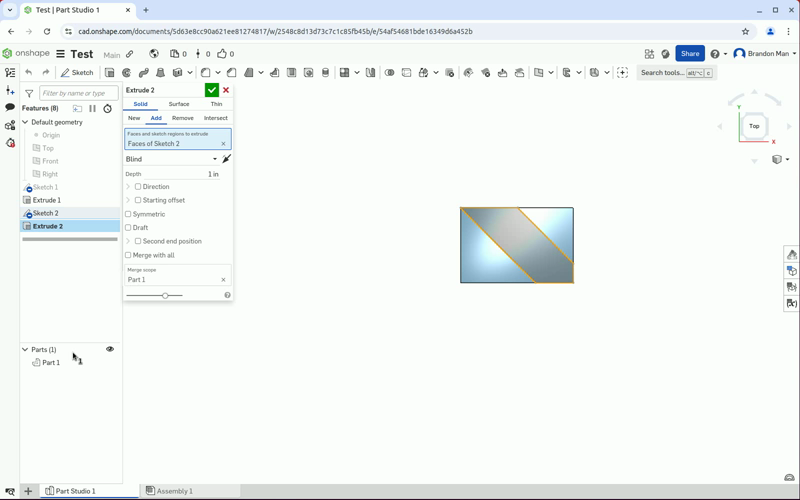
mouse_move(143, 106)
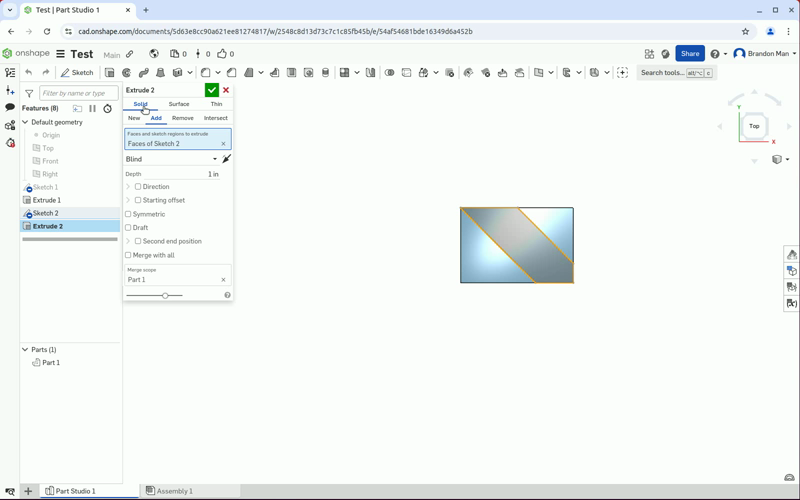
click(143, 106)
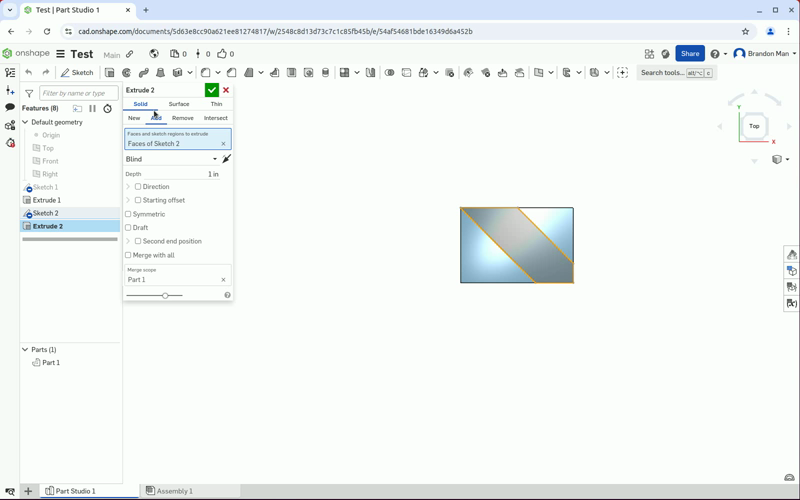
mouse_move(186, 120)
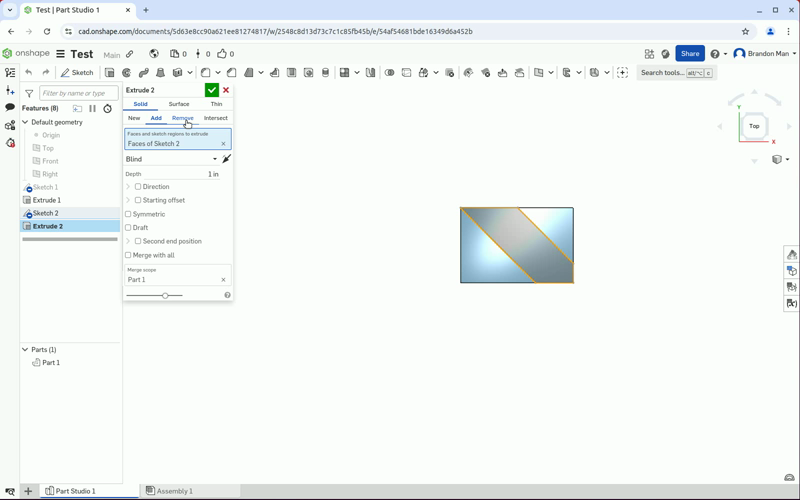
click(186, 120)
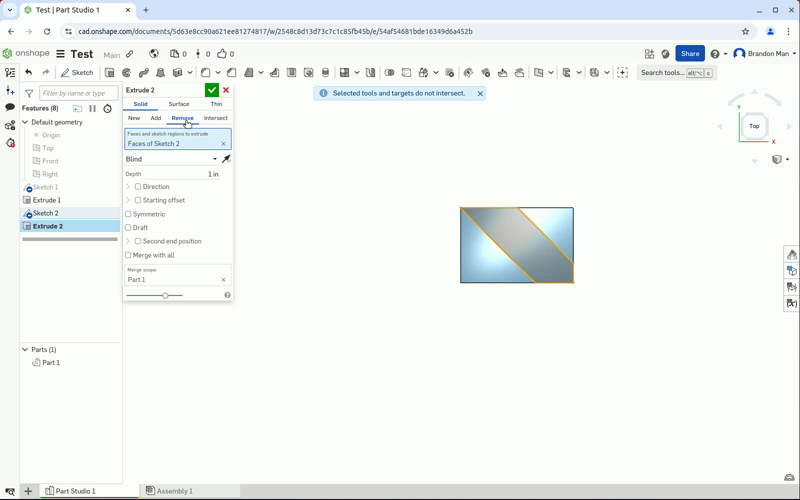
key(tab, 4)
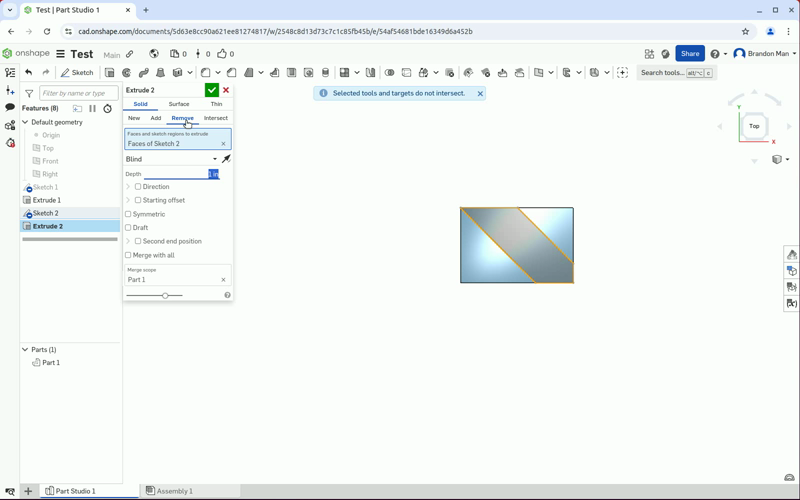
text(-15.405)
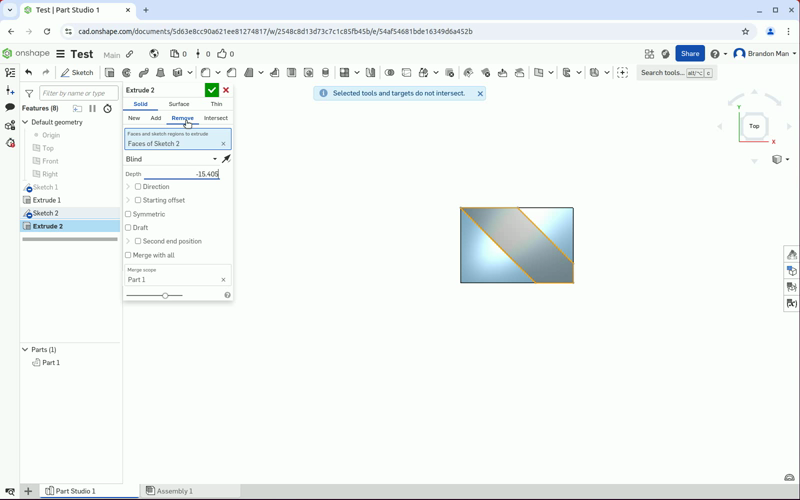
key(tab, 6)
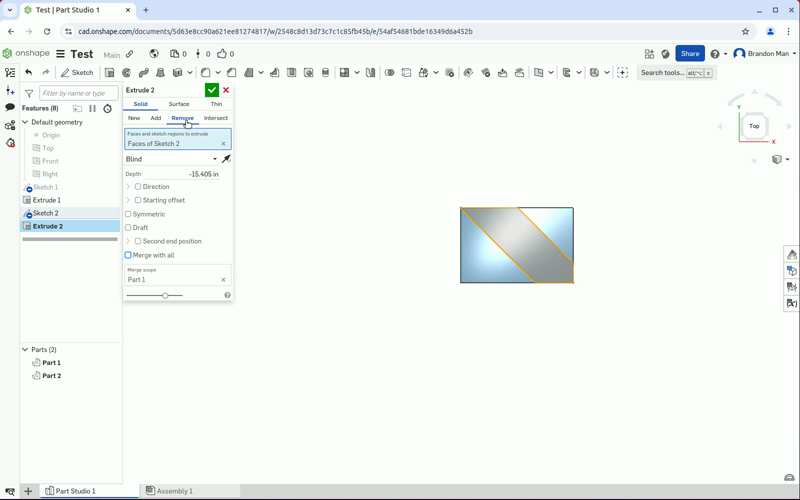
key(space)
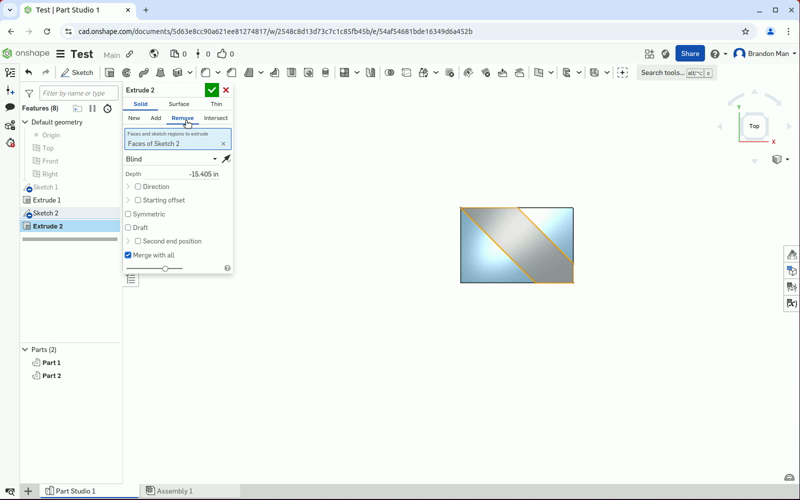
key(enter)
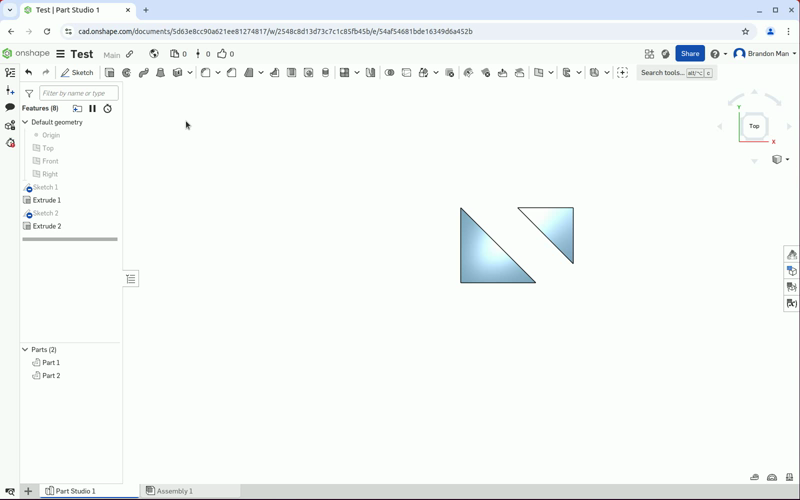
key(shift+h)
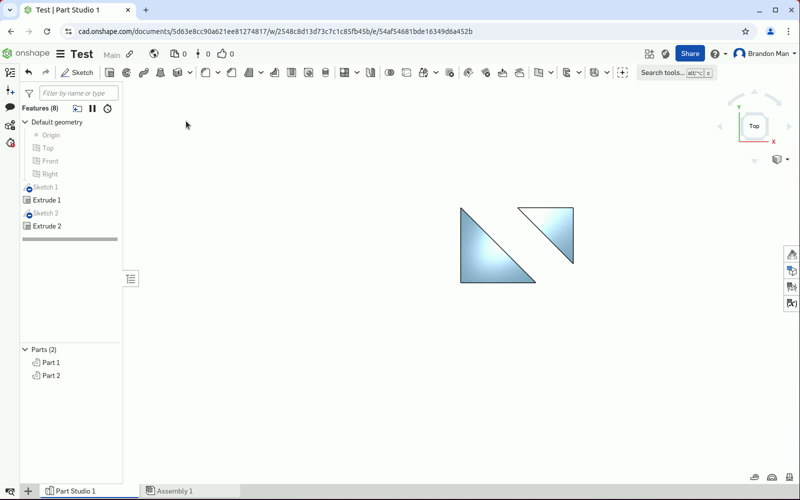
key(shift+h)
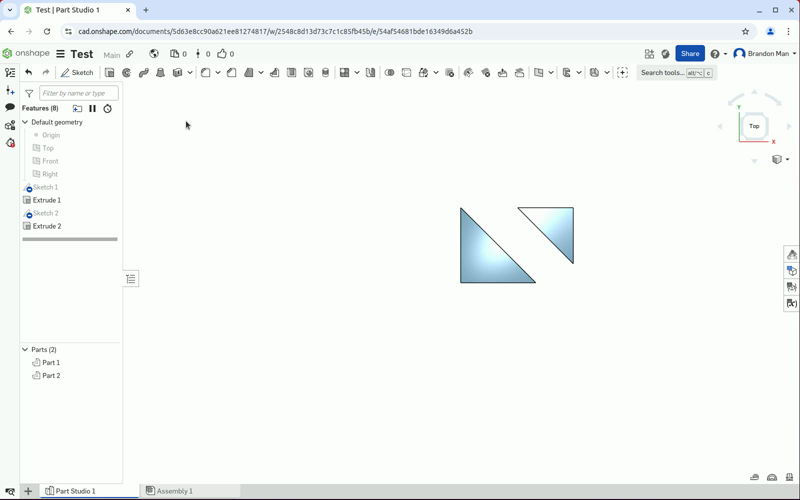
mouse_move(73, 189)
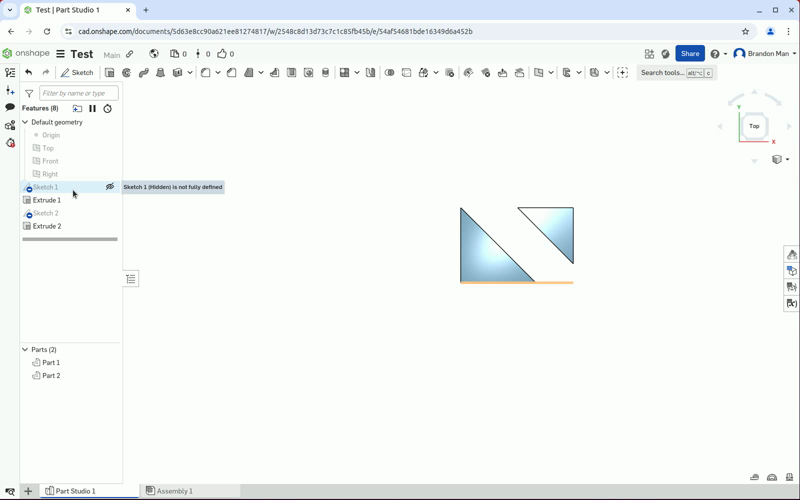
click(73, 189)
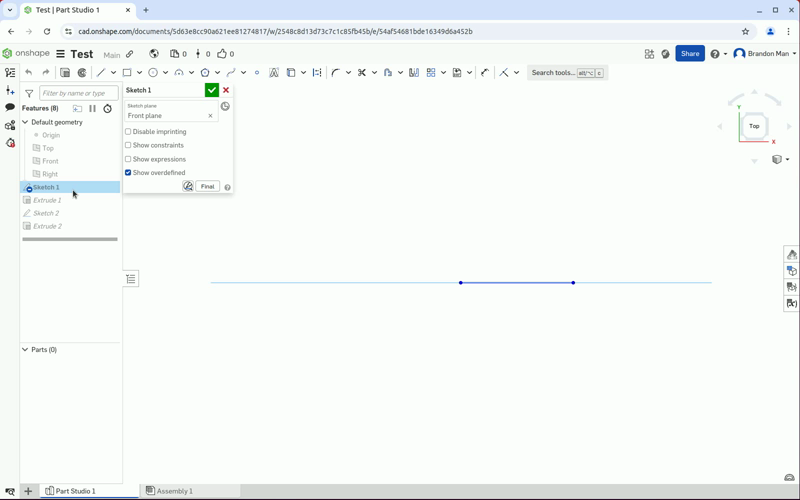
mouse_move(229, 92)
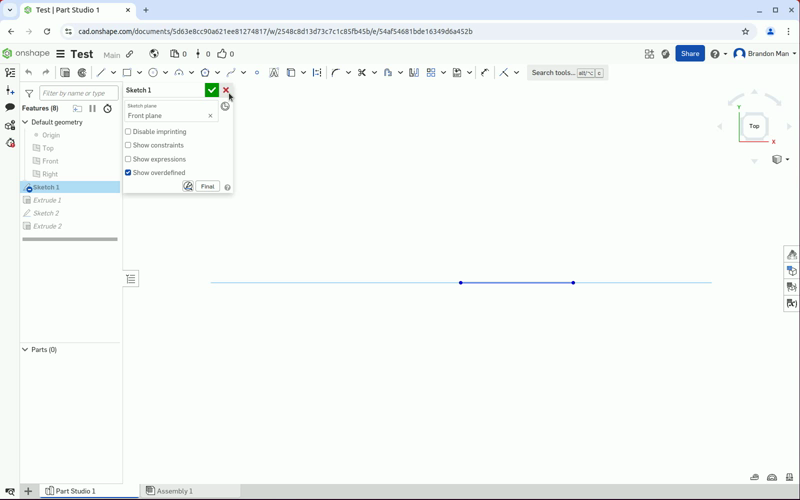
click(229, 92)
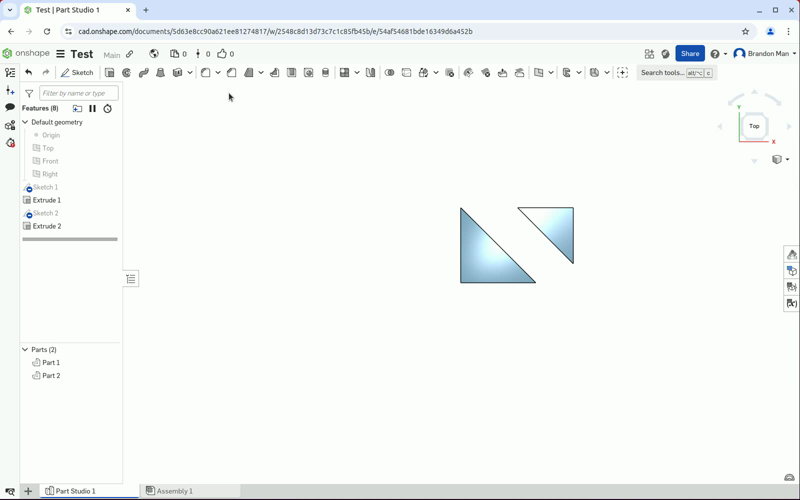
mouse_move(73, 352)
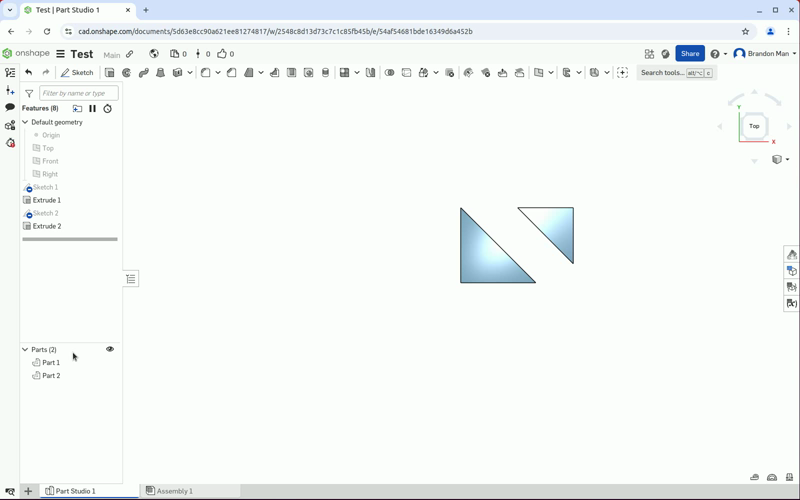
key(y)
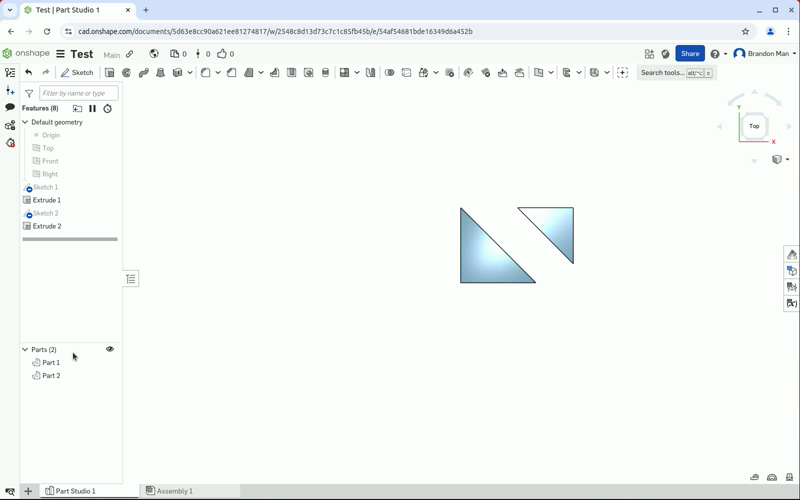
key(shift+p)
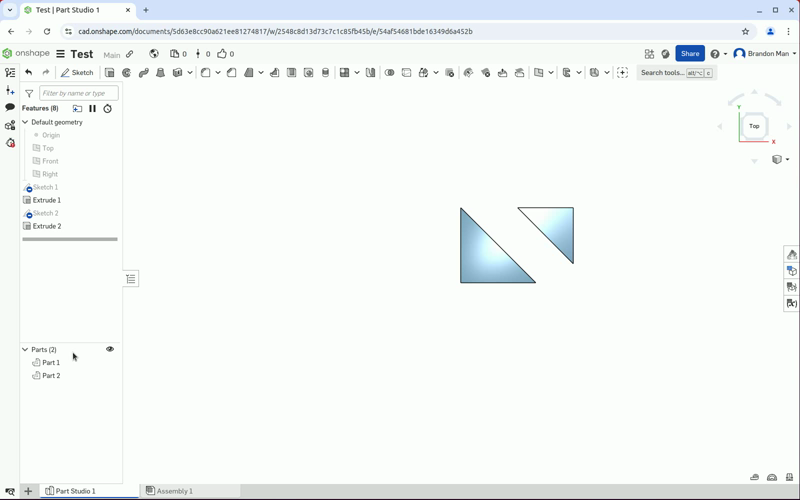
key(space)
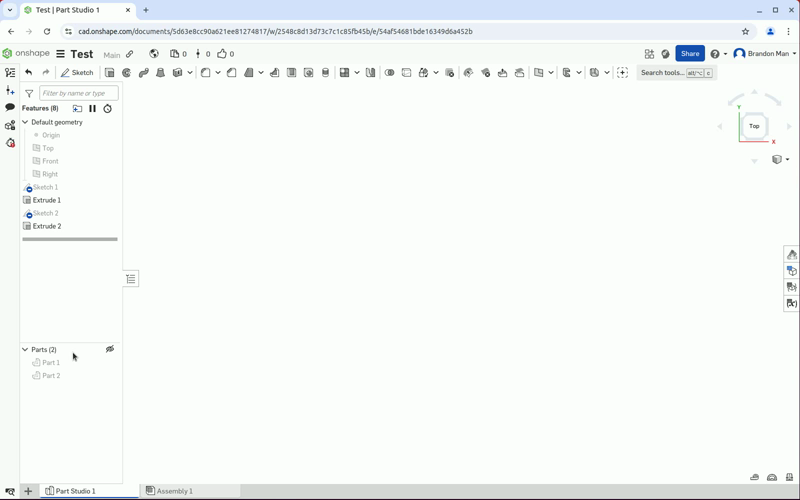
key_down(shift)
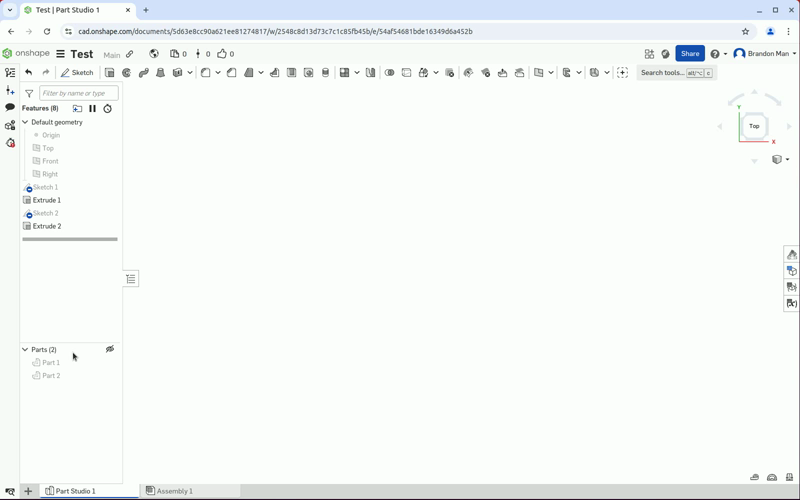
key(up)
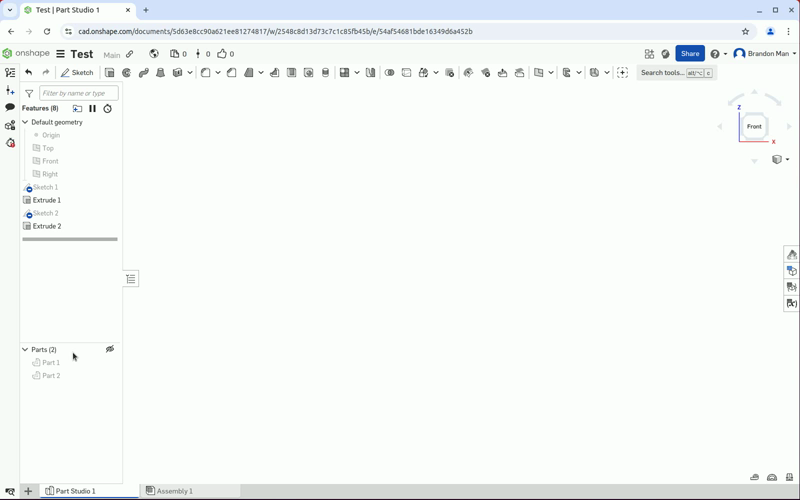
key_up(shift)
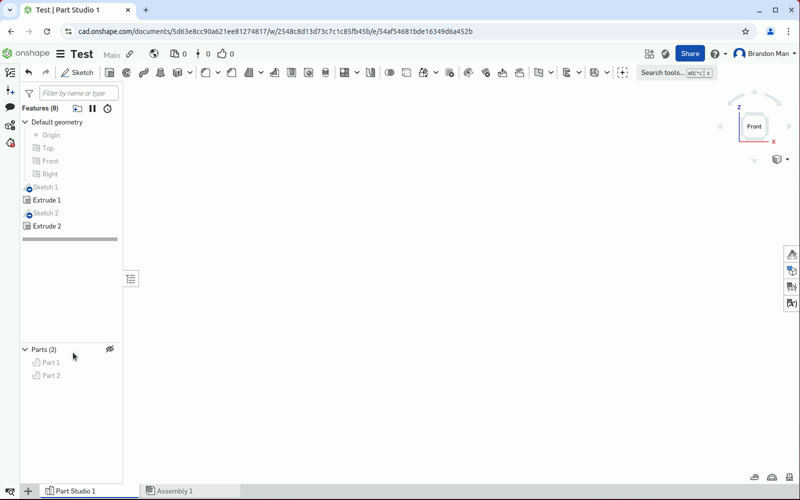
mouse_move(73, 352)
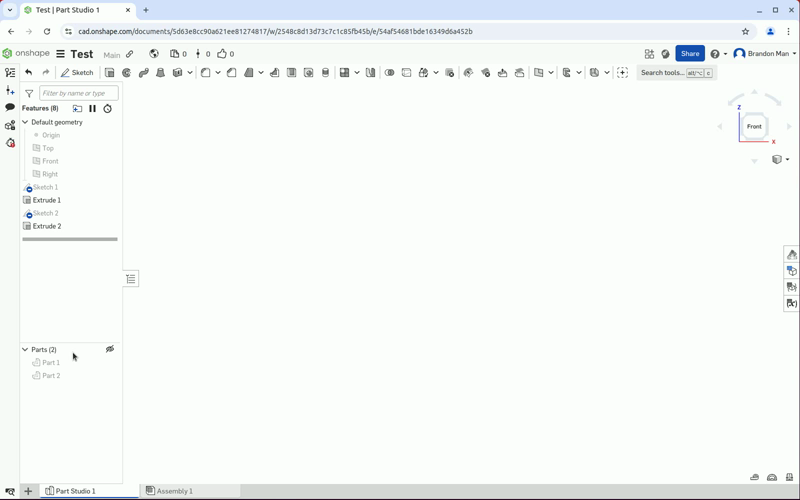
key(shift+y)
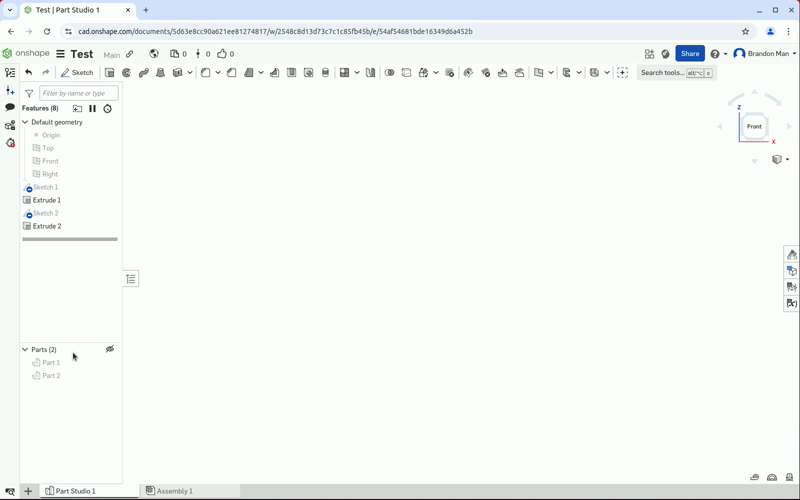
key(shift+s)
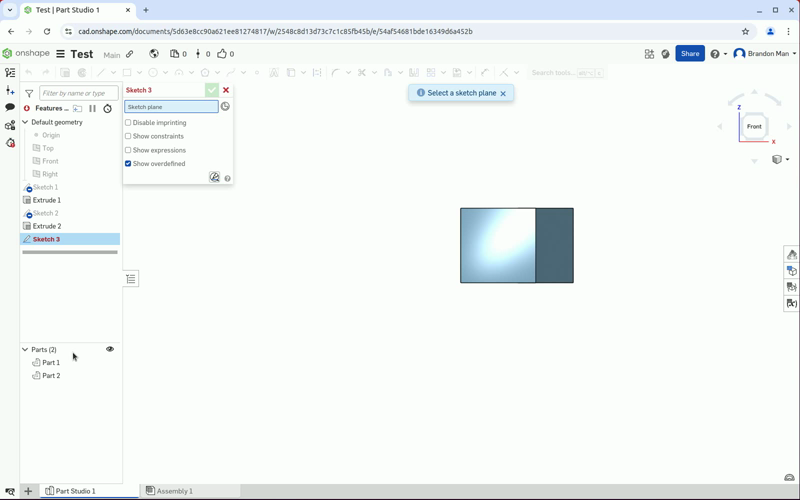
mouse_move(73, 163)
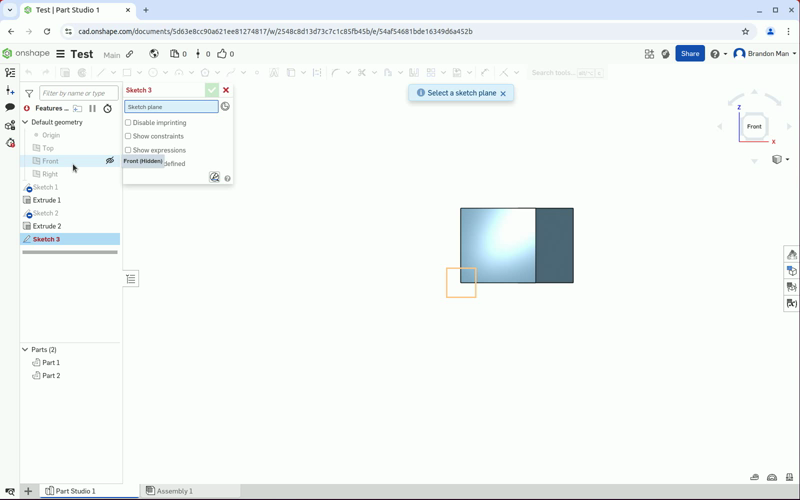
click(73, 163)
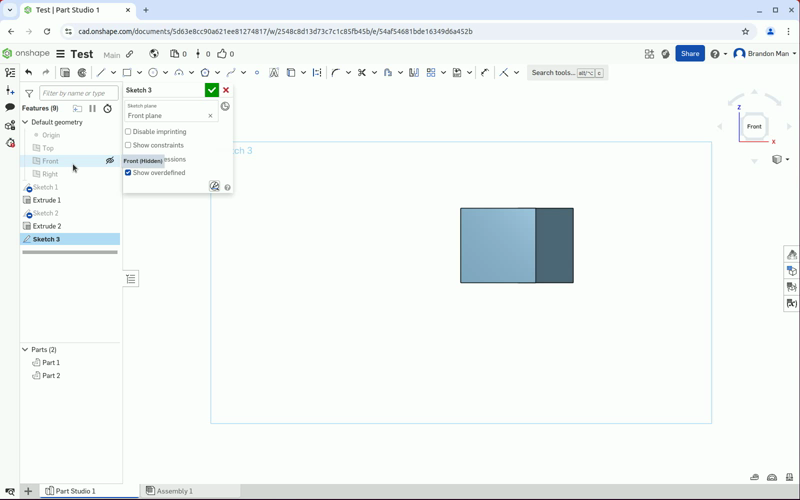
mouse_move(73, 352)
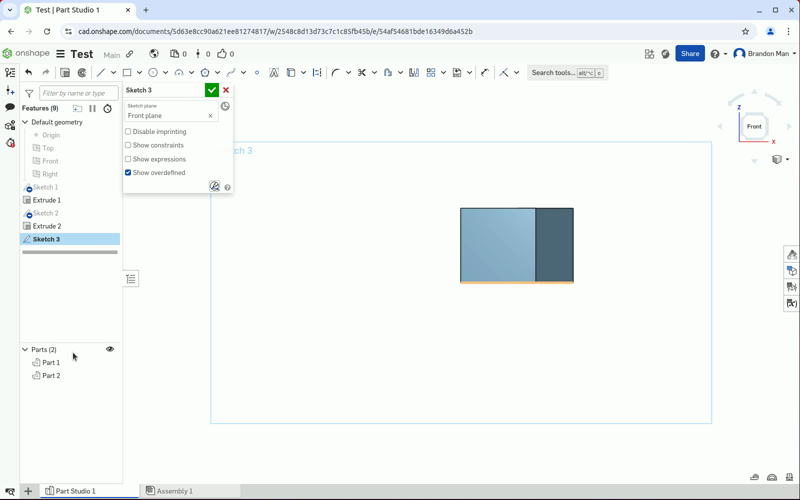
key(y)
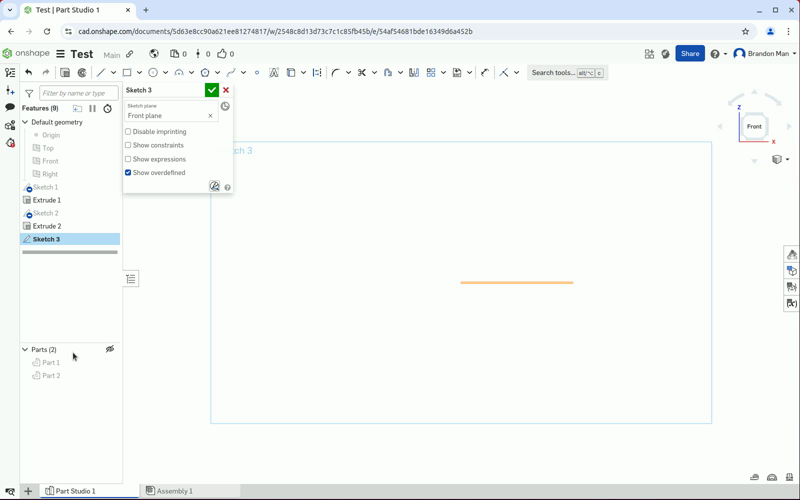
key(l)
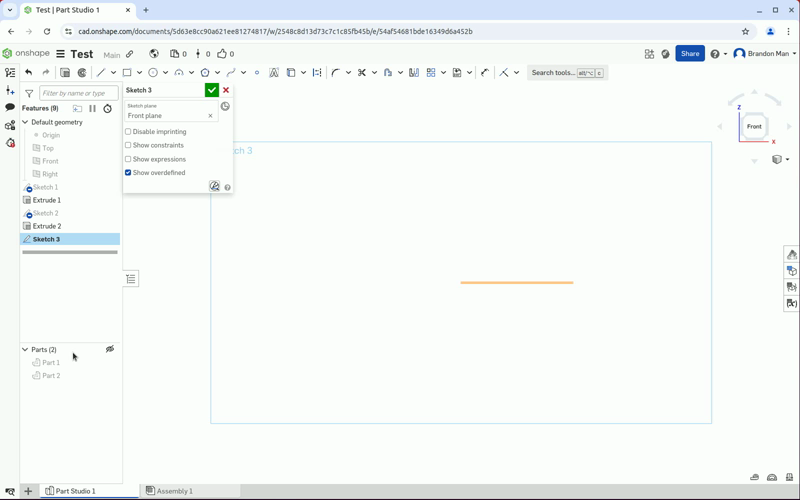
key_down(shift)
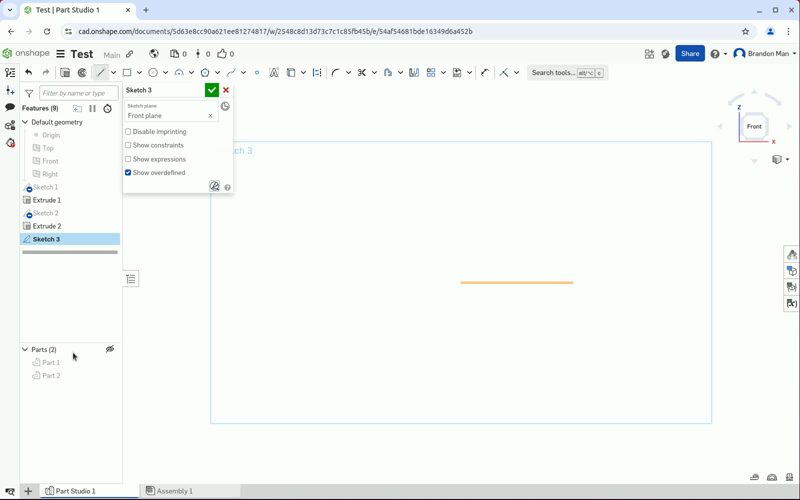
mouse_move(460, 282)
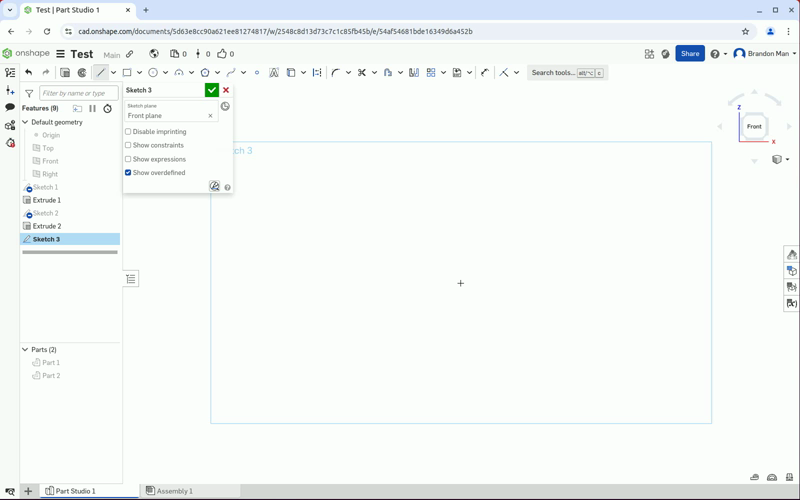
click(460, 282)
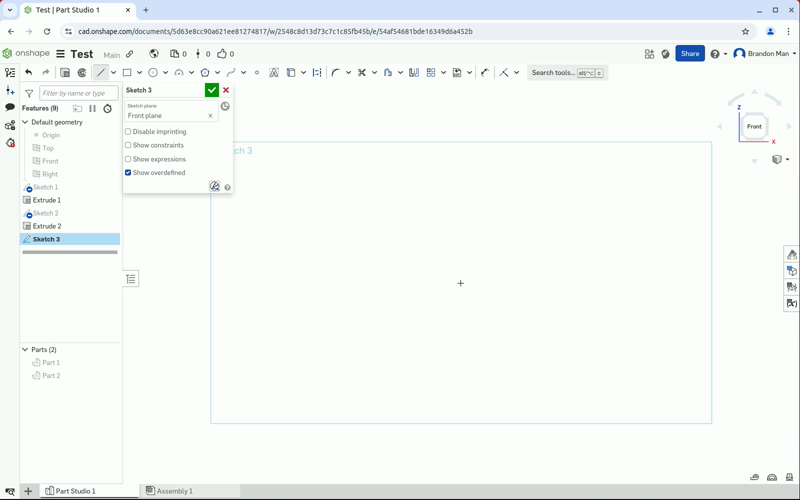
key_up(shift)
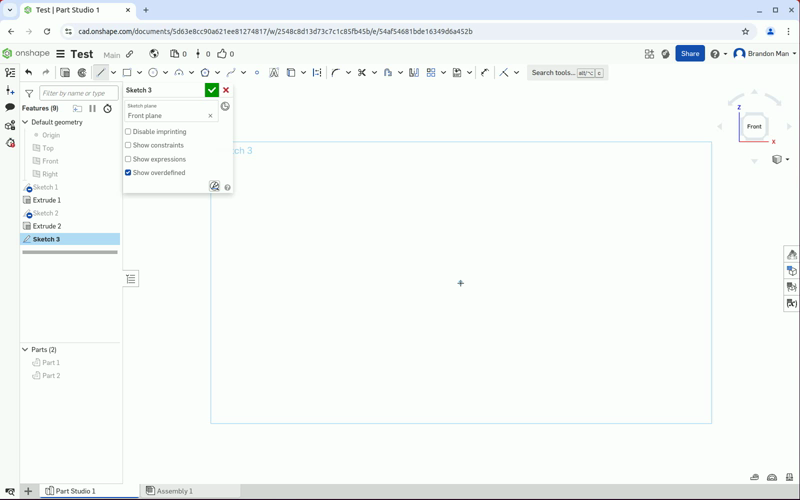
key_down(shift)
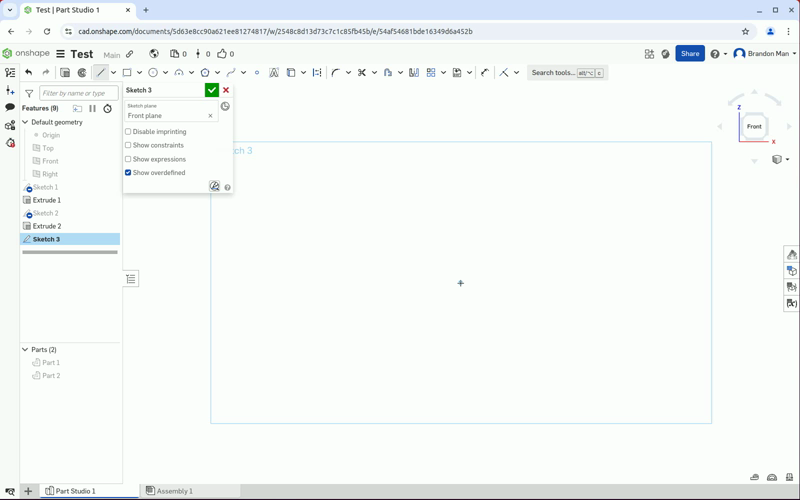
mouse_move(573, 282)
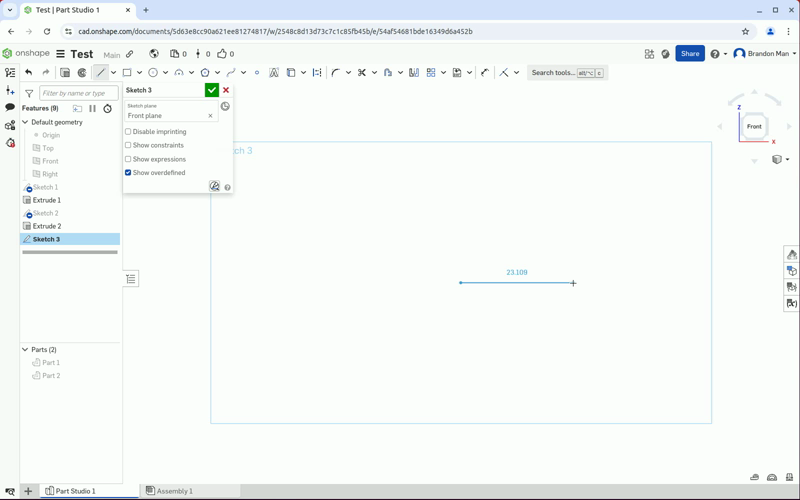
click(573, 282)
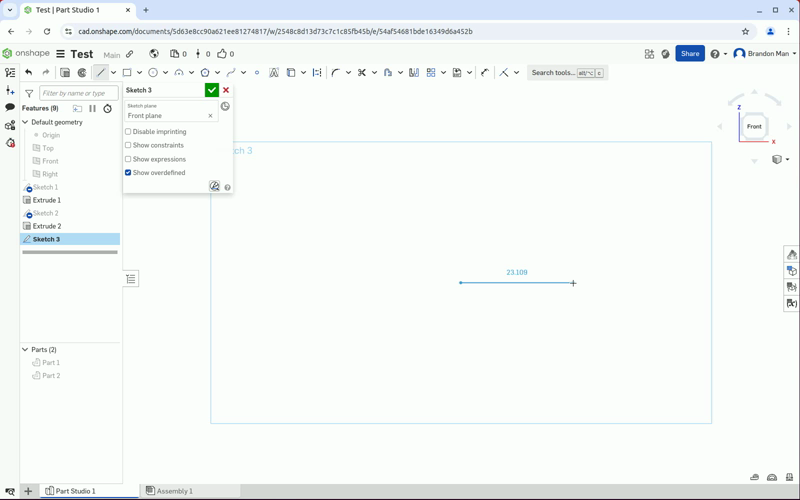
key_up(shift)
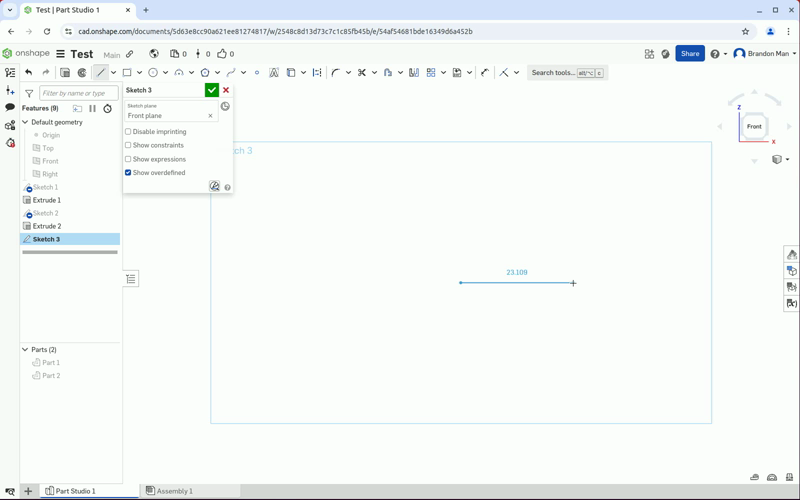
key_down(shift)
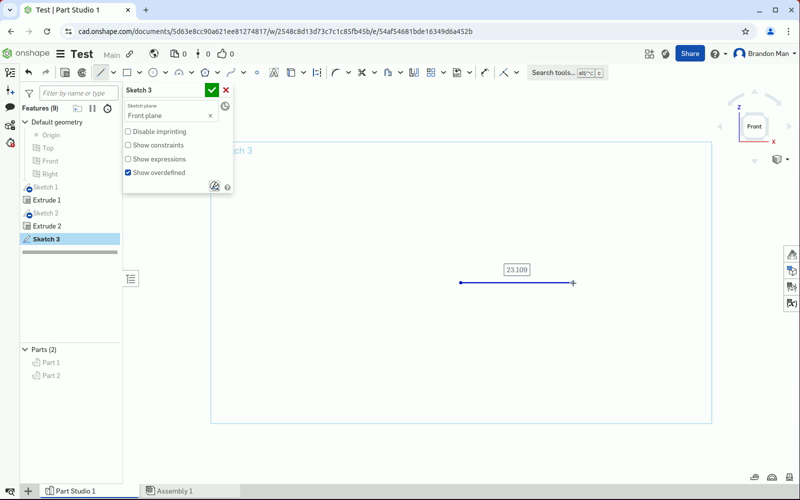
mouse_move(589, 282)
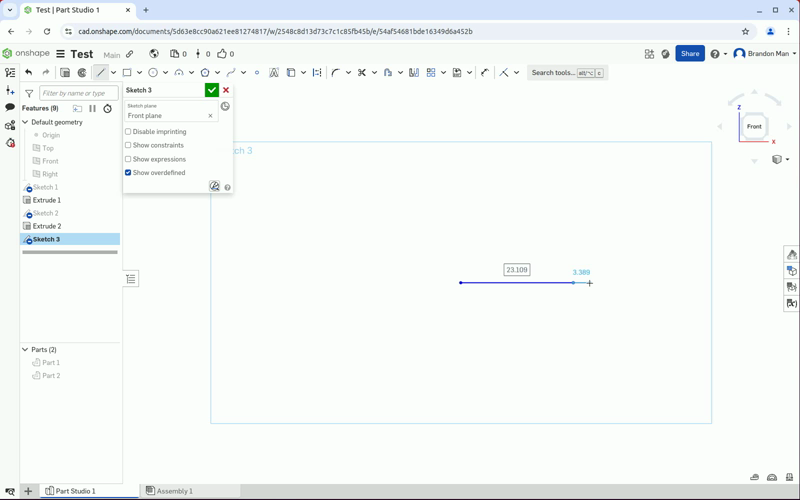
mouse_move(573, 245)
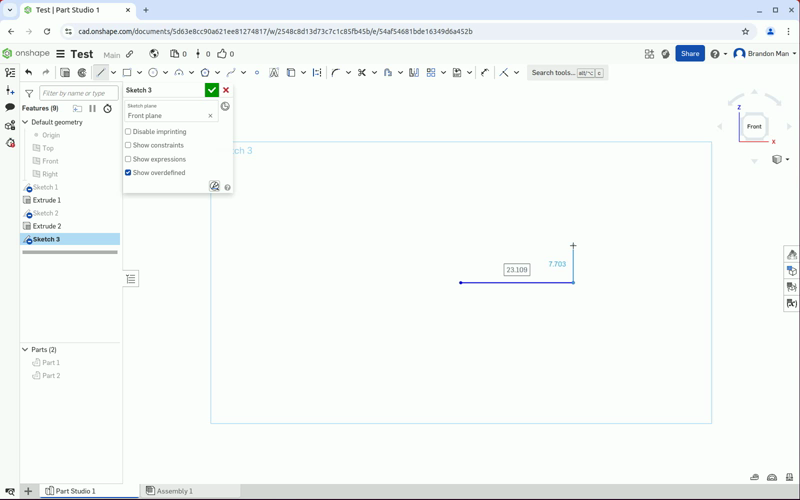
click(573, 245)
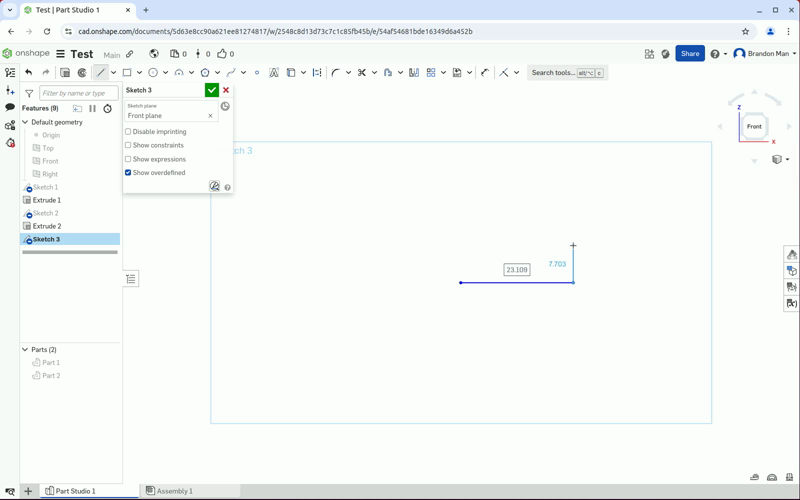
key_up(shift)
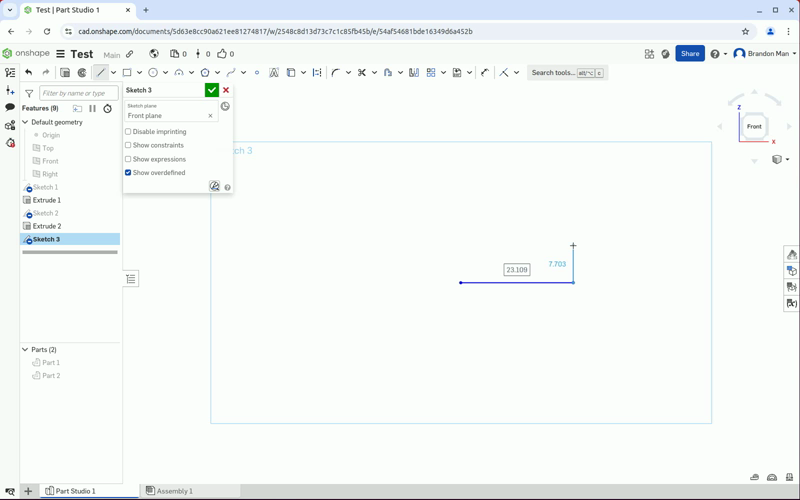
key_down(shift)
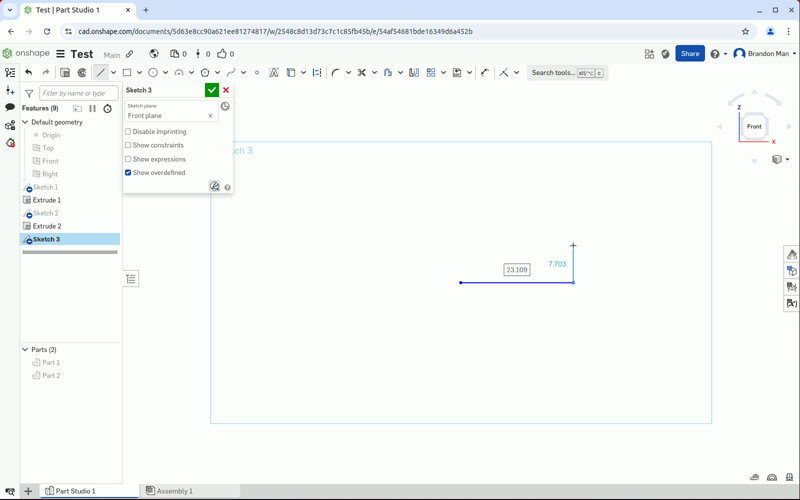
mouse_move(460, 245)
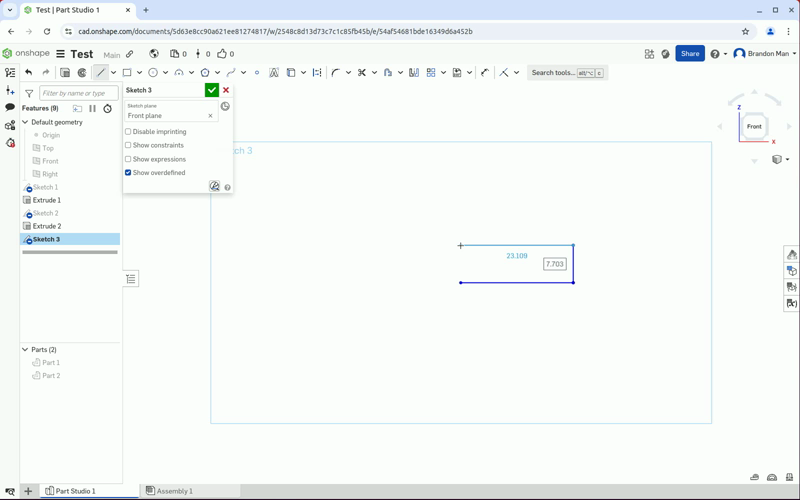
click(460, 245)
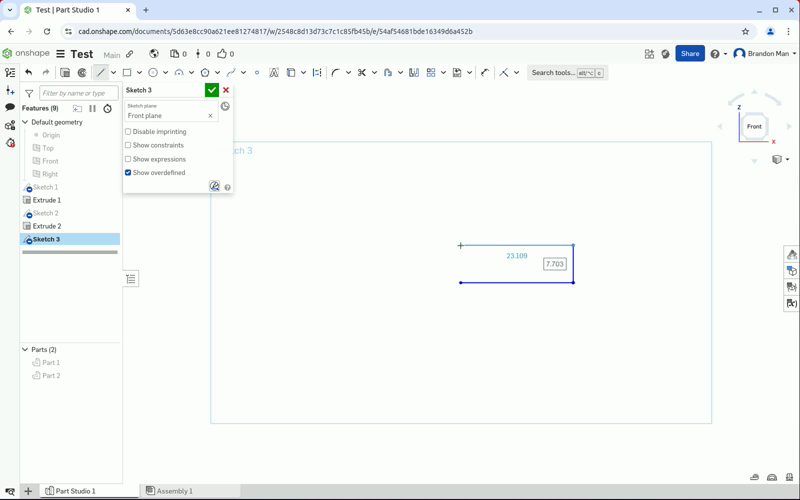
key_up(shift)
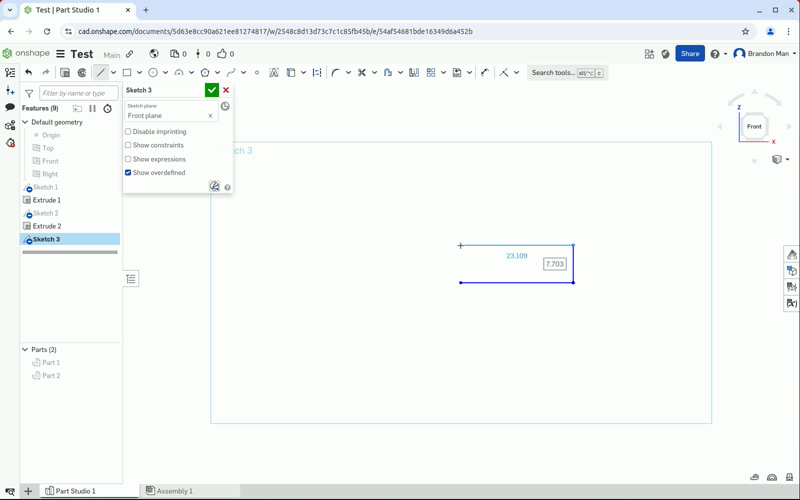
mouse_move(490, 245)
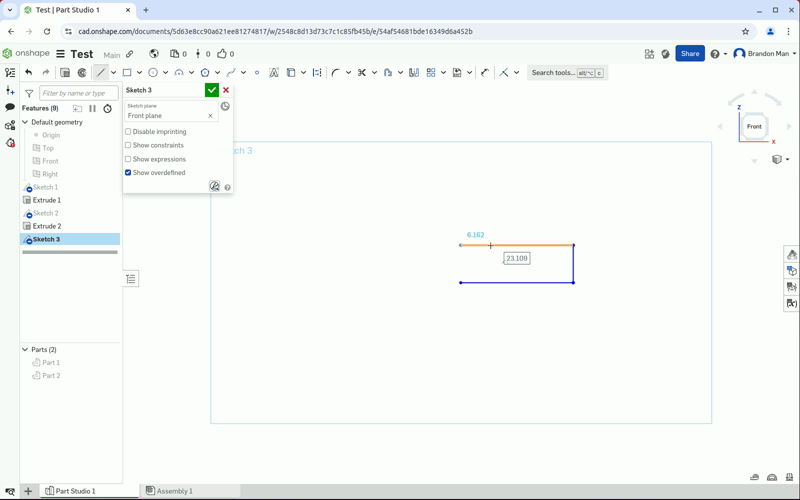
key_down(shift)
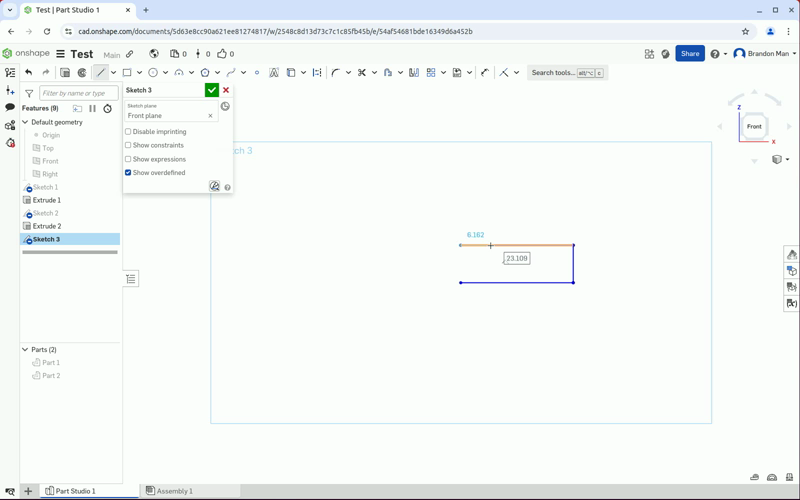
mouse_move(460, 282)
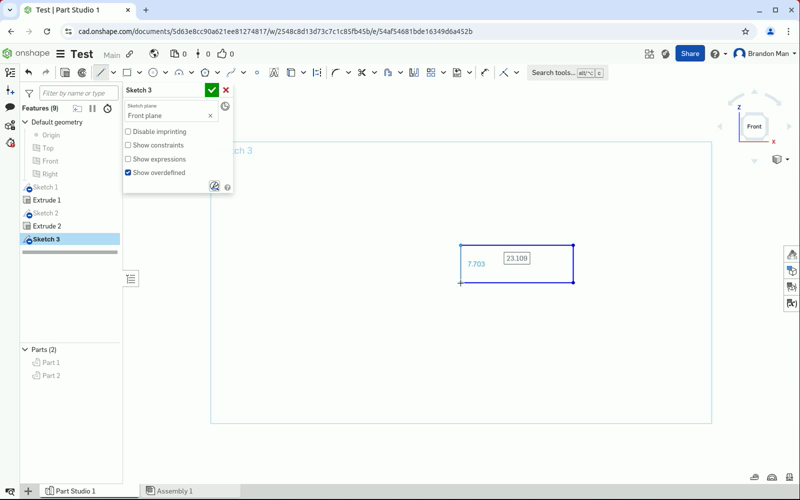
key_up(shift)
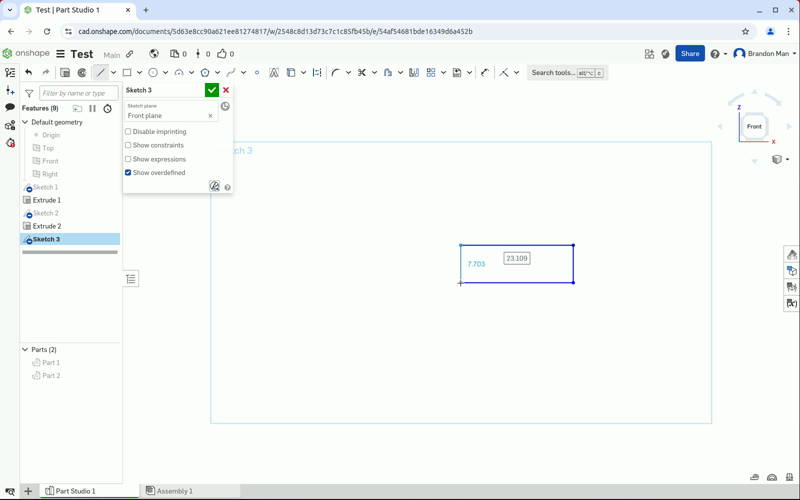
click(460, 282)
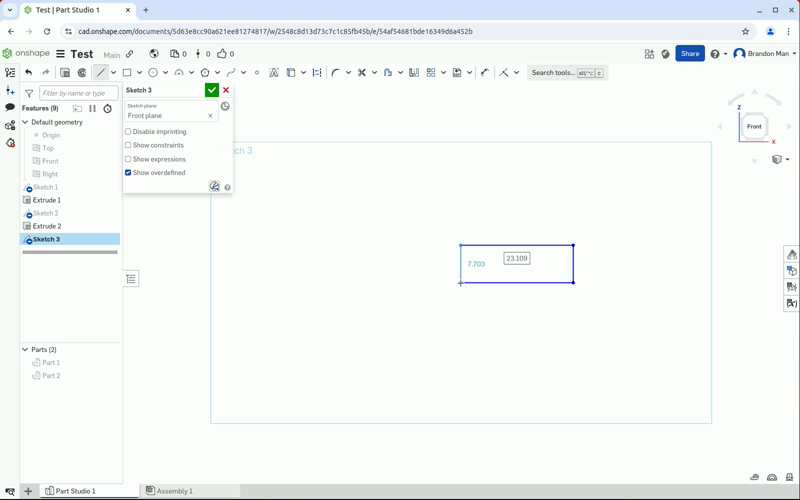
key(esc)
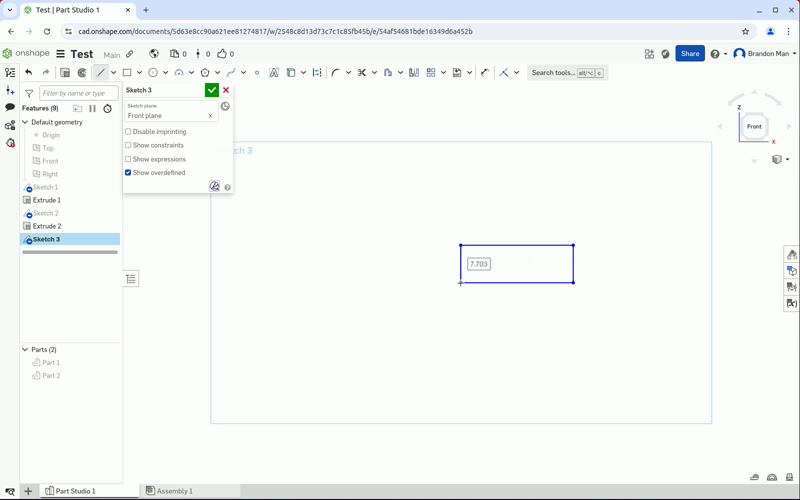
mouse_move(467, 264)
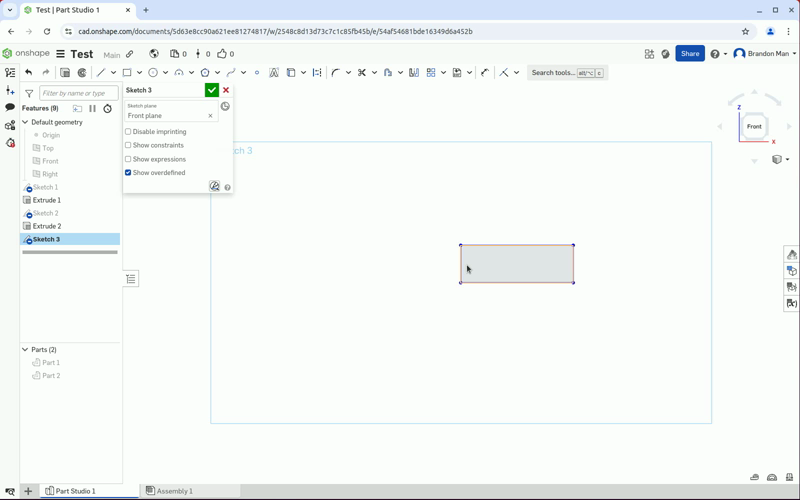
click(467, 264)
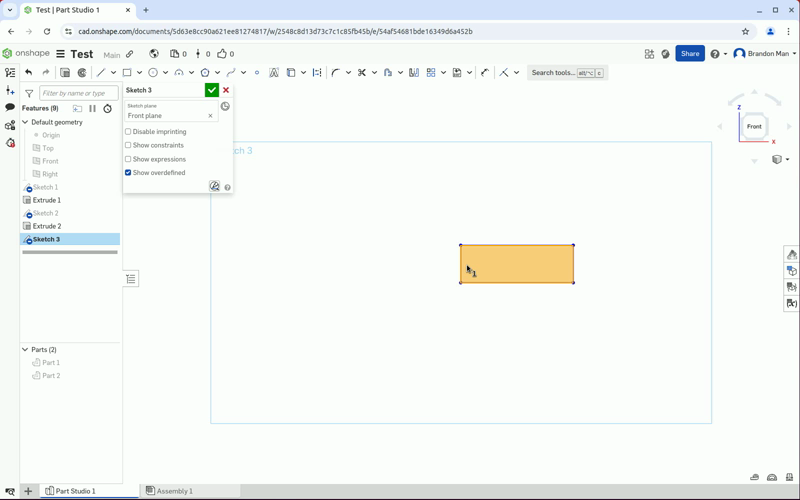
mouse_move(73, 352)
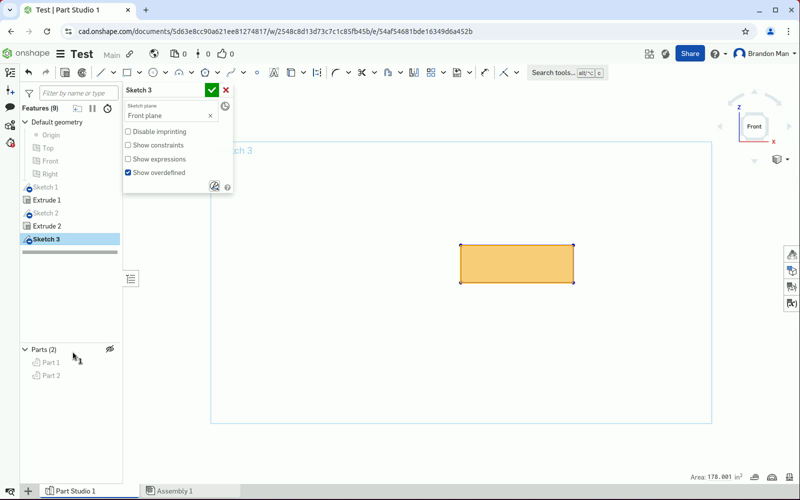
key(shift+y)
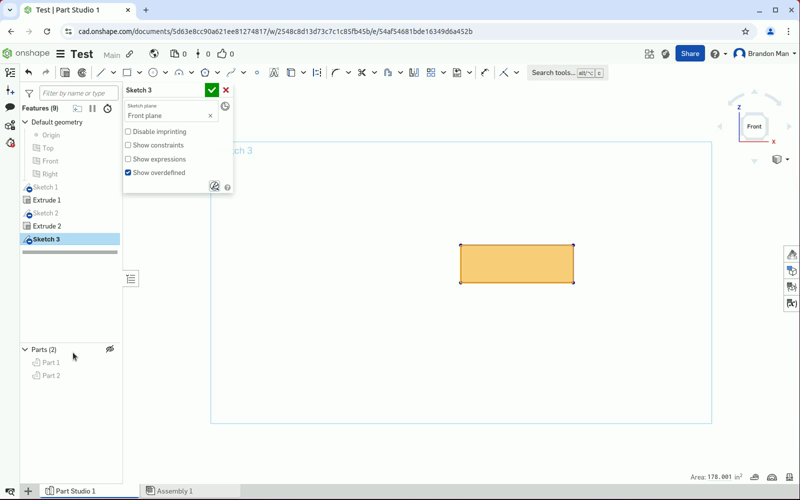
key(shift+e)
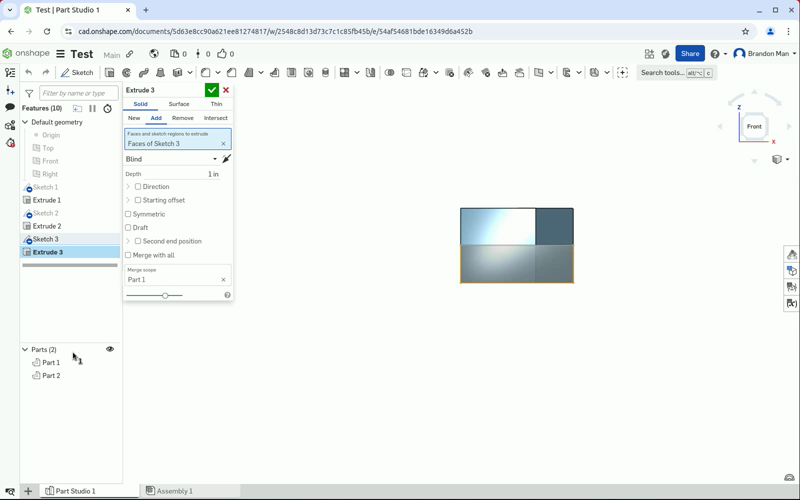
mouse_move(143, 106)
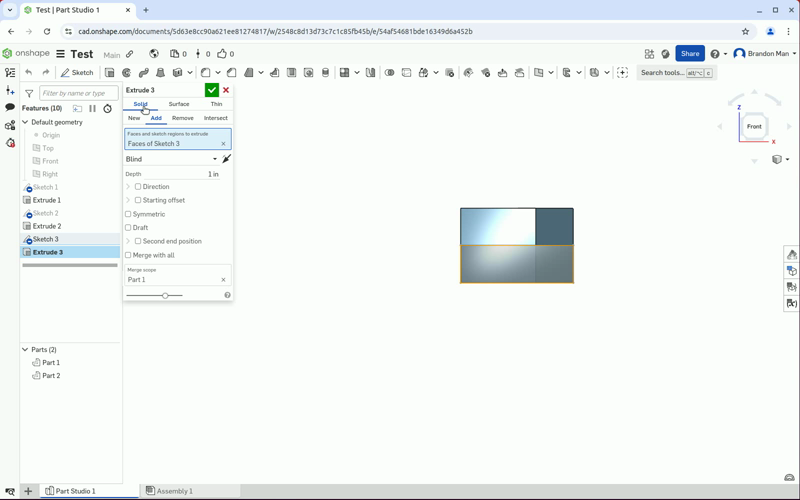
click(143, 106)
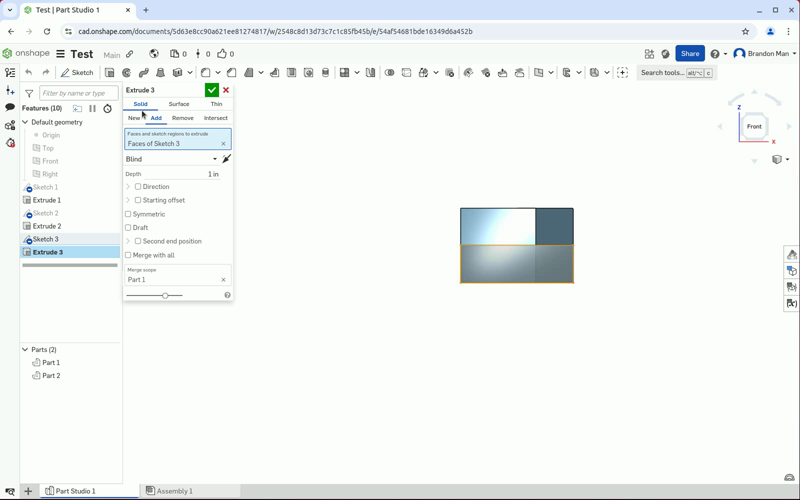
mouse_move(137, 120)
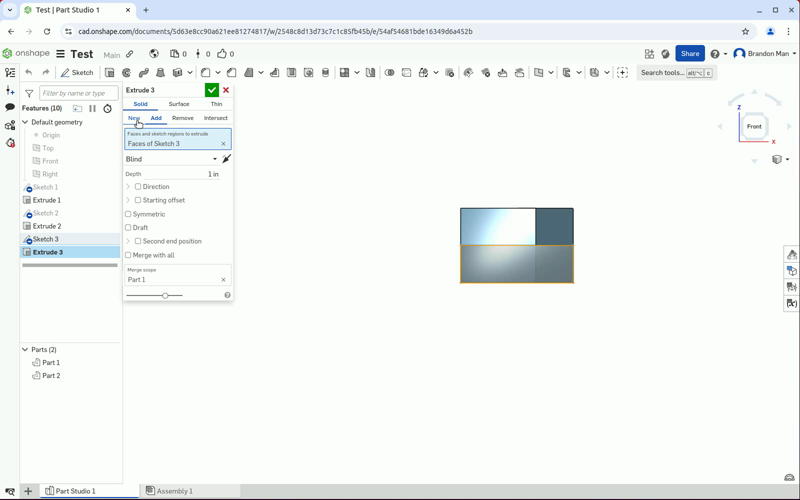
click(137, 120)
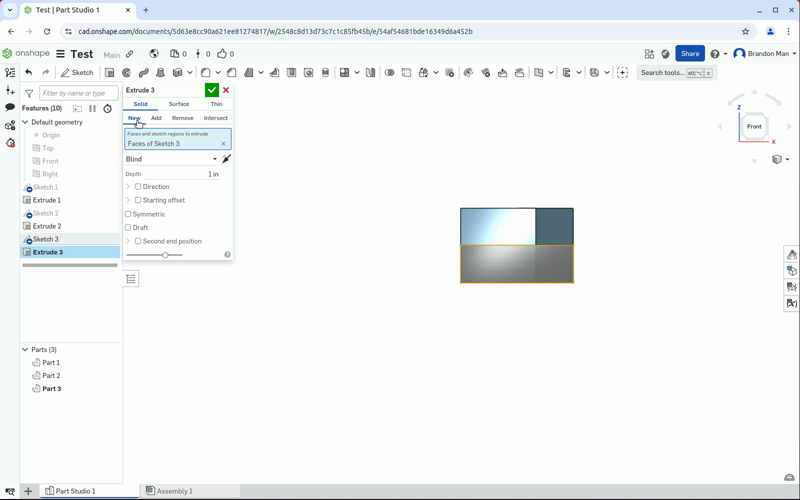
key(tab, 4)
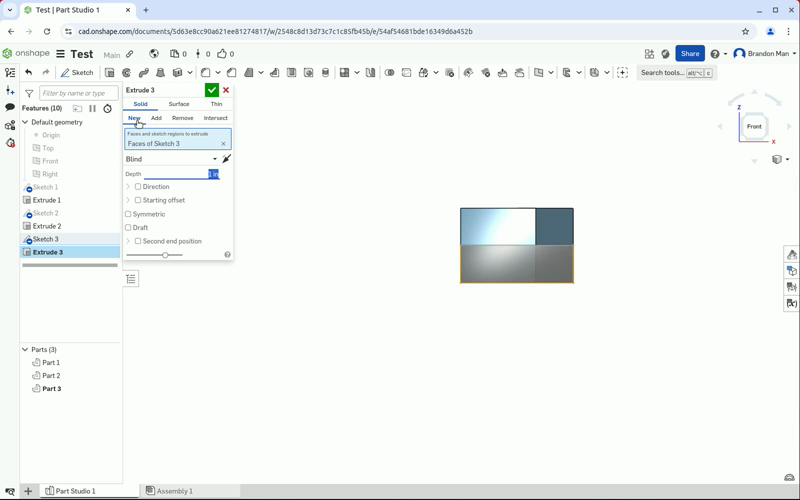
text(-15.405)
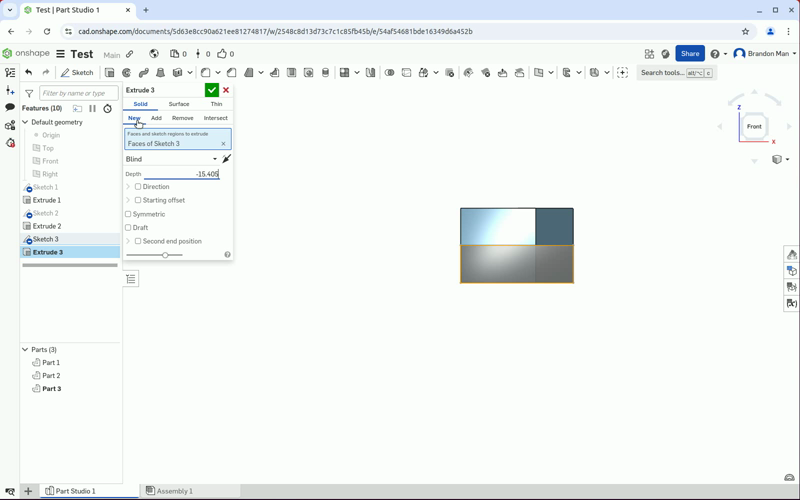
key(enter)
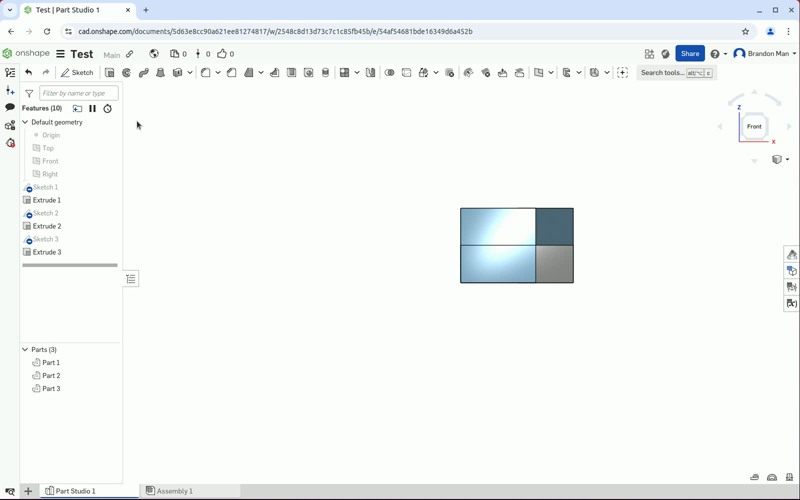
key(shift+h)
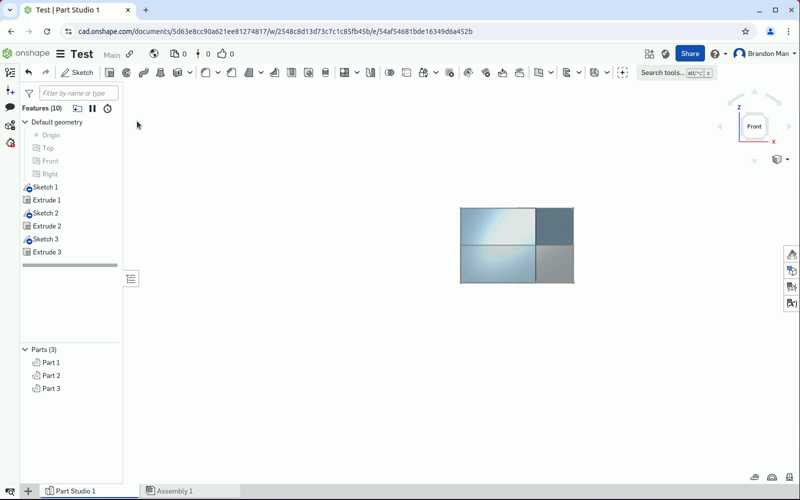
key(shift+h)
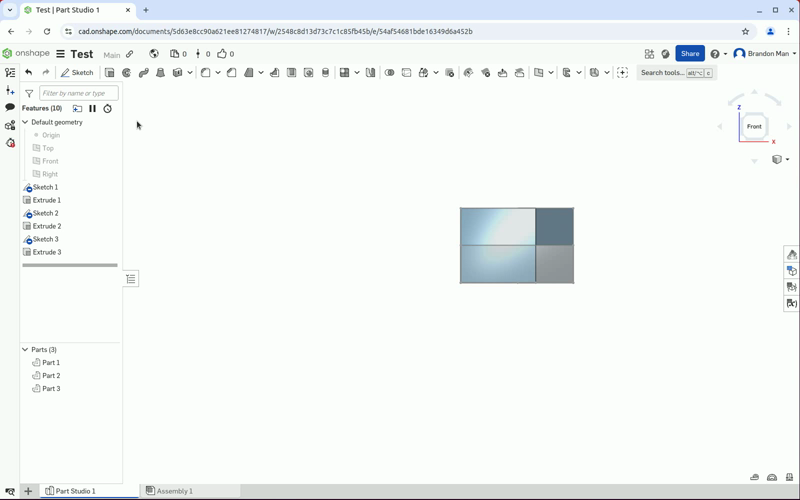
key(shift+7)
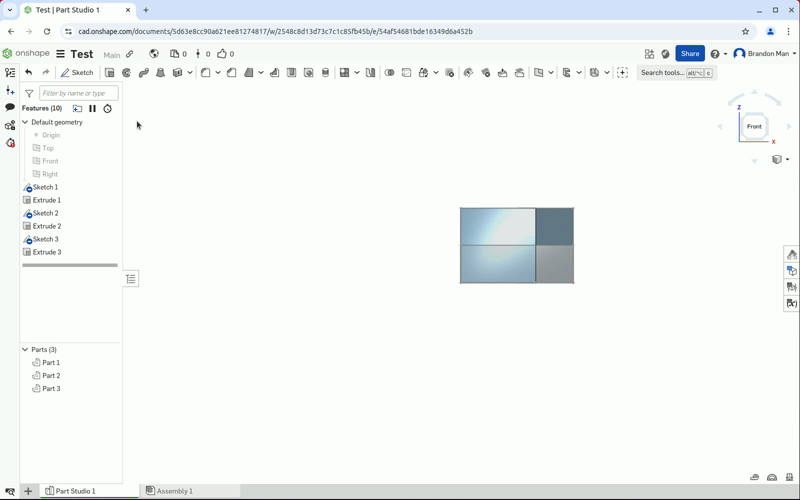
key(left, 2)
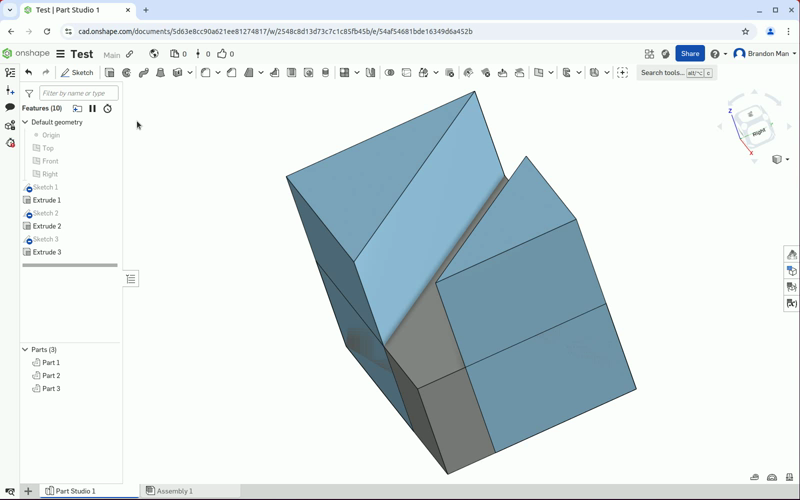
key(down, 2)
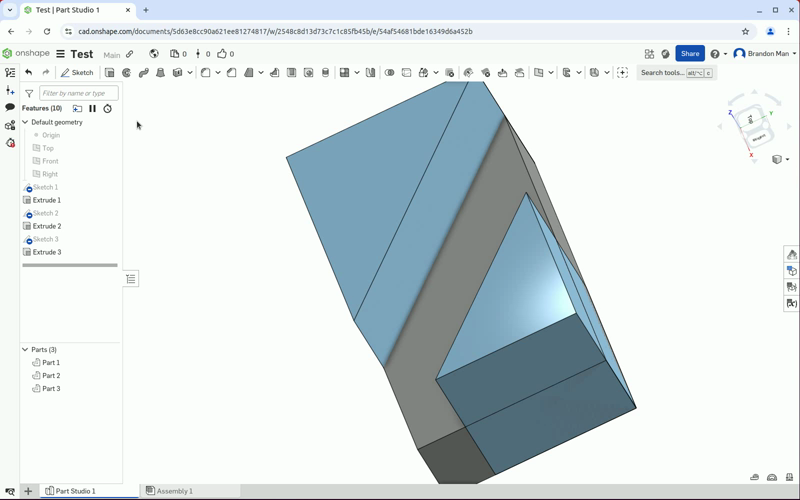
key(up, 2)
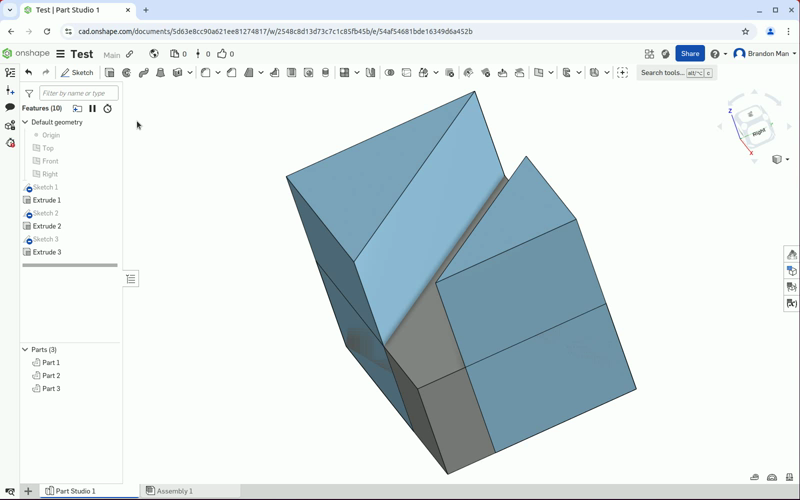
key(right, 2)
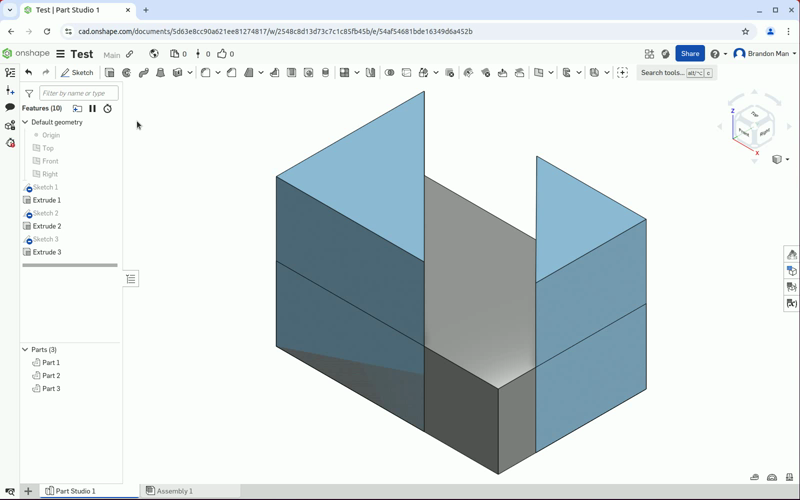
mouse_move(73, 189)
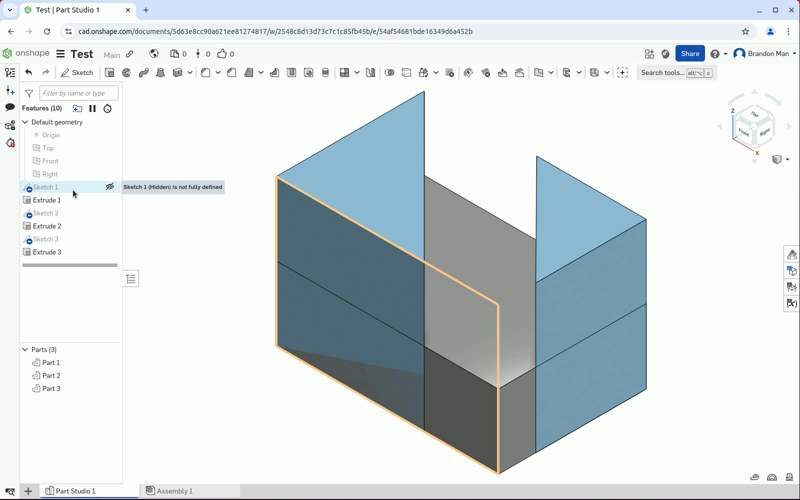
click(73, 189)